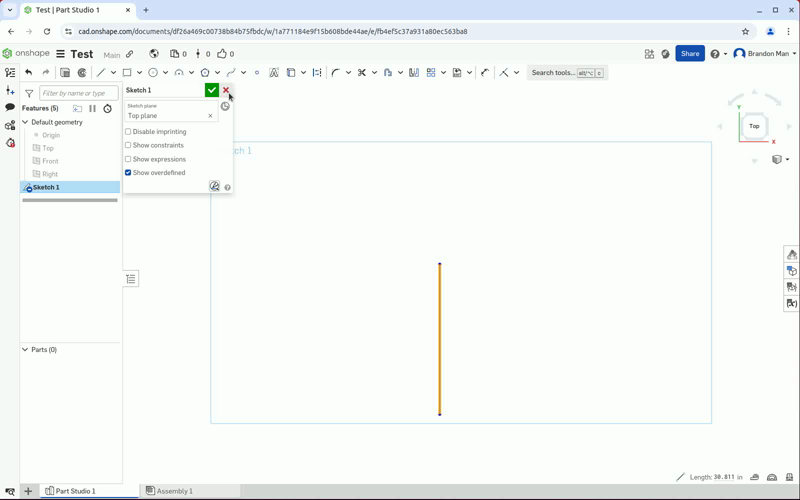
key(shift+h)
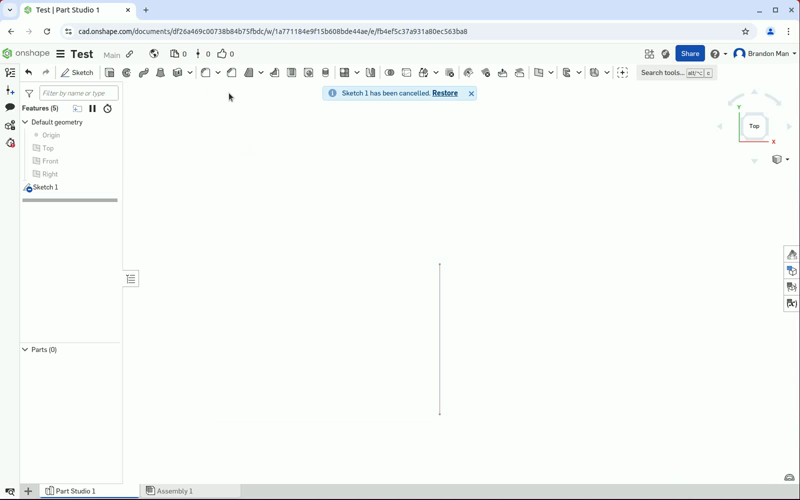
key(shift+s)
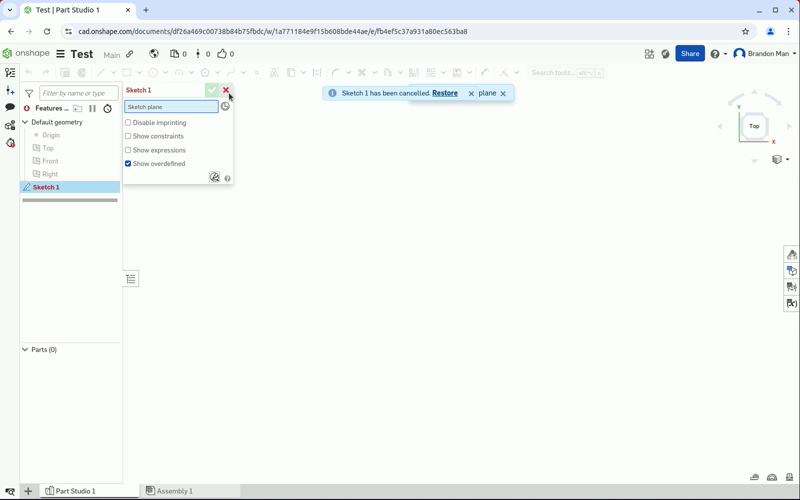
mouse_move(73, 150)
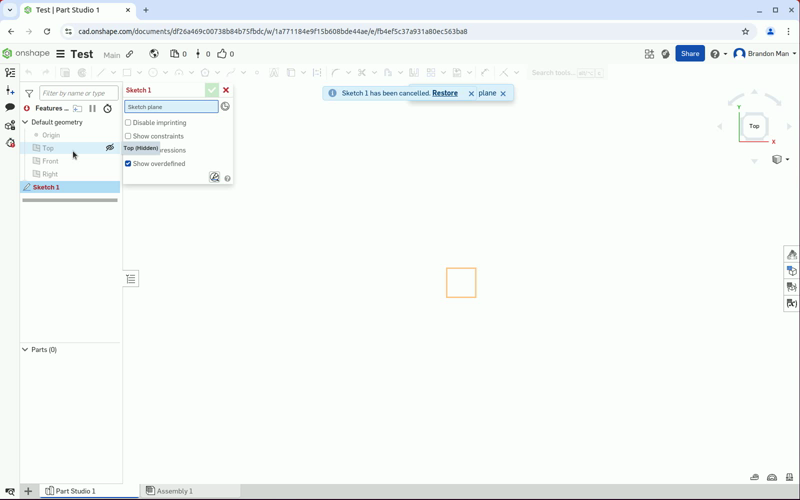
click(73, 150)
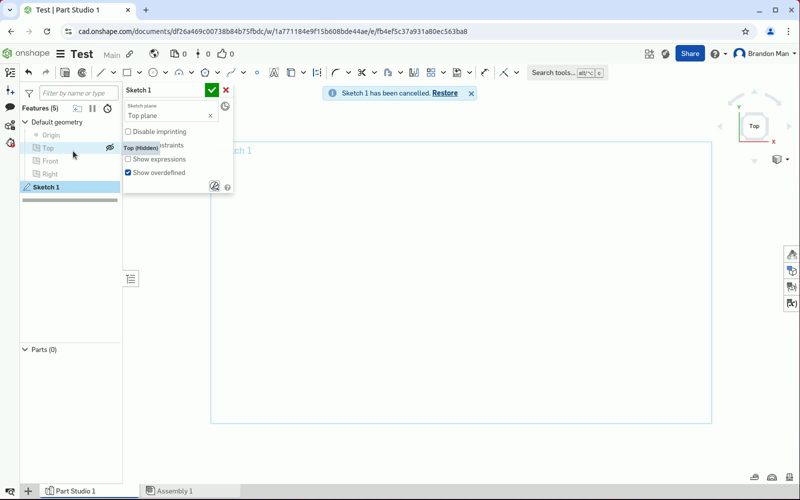
mouse_move(73, 352)
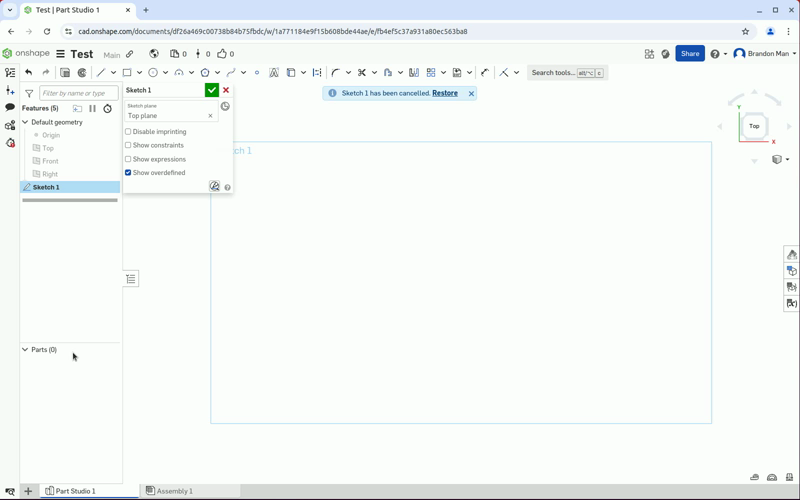
key(y)
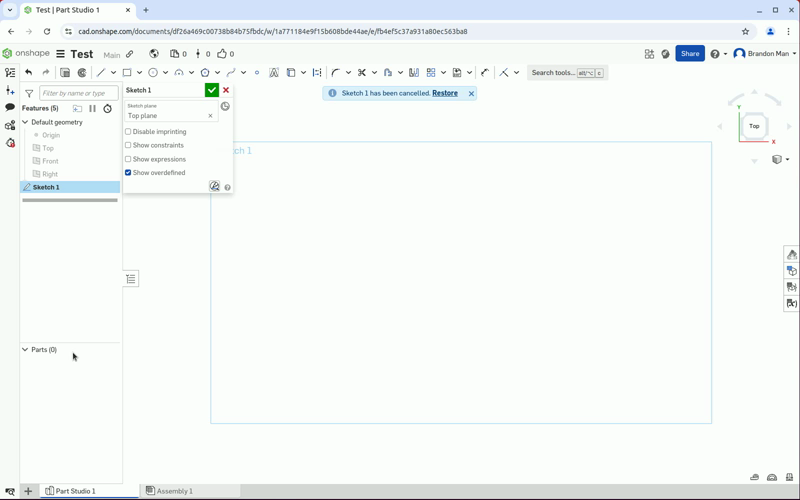
key(c)
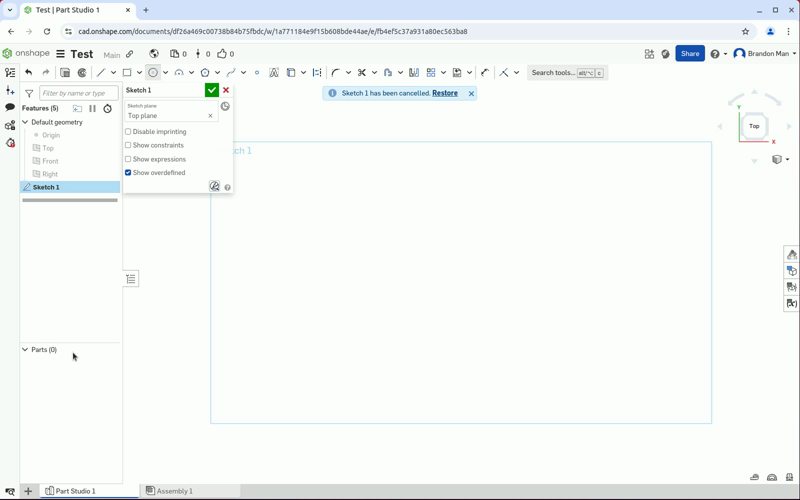
key_down(shift)
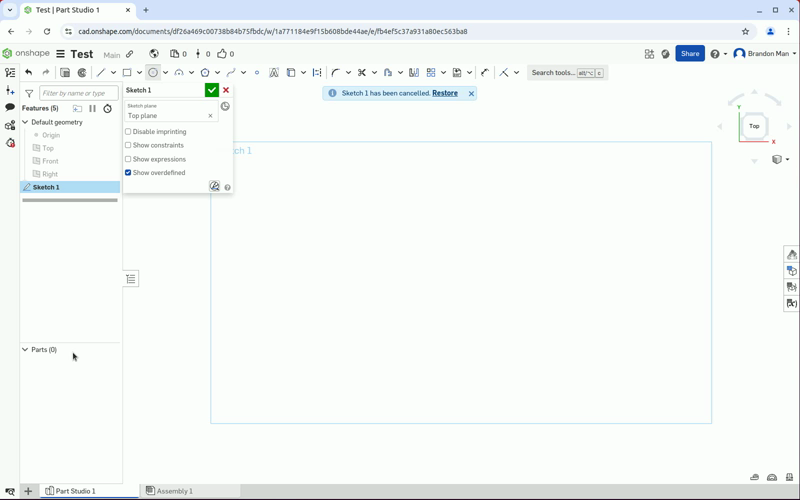
mouse_move(461, 282)
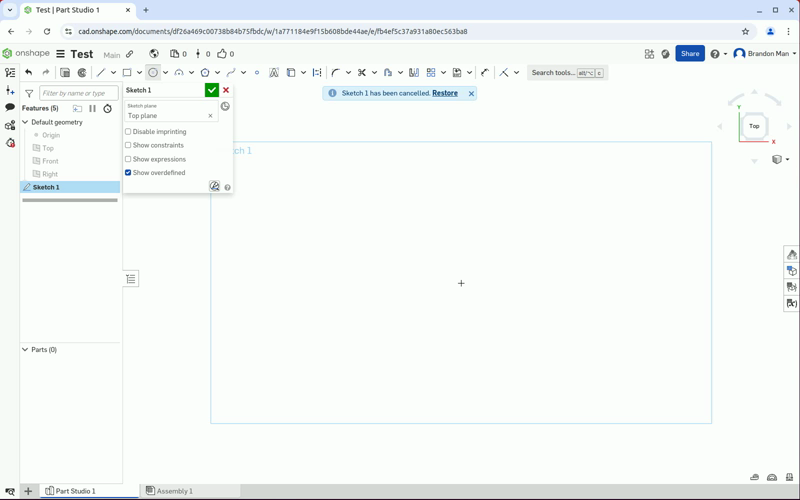
click(461, 282)
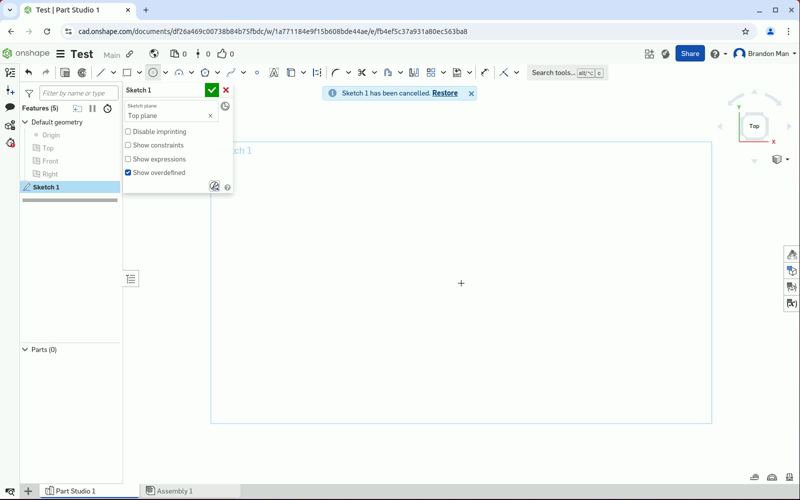
key_up(shift)
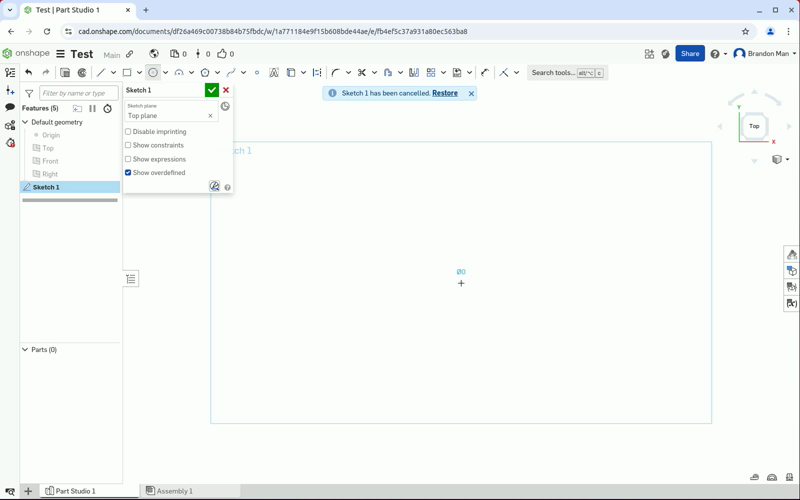
mouse_move(574, 282)
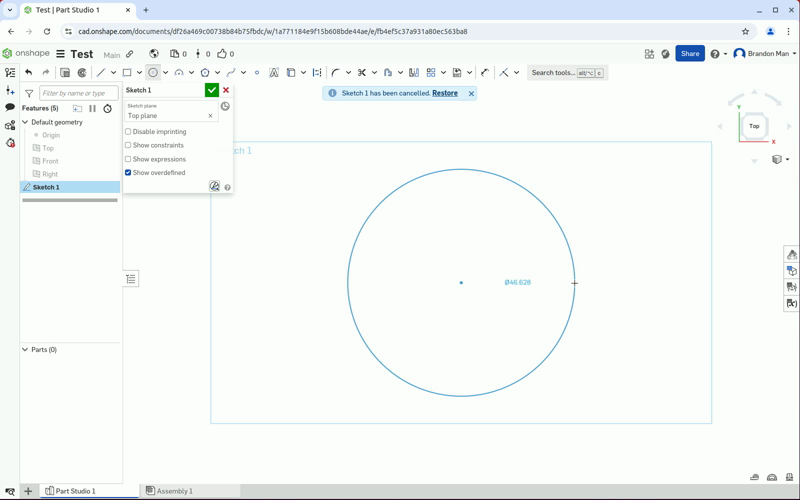
click(574, 282)
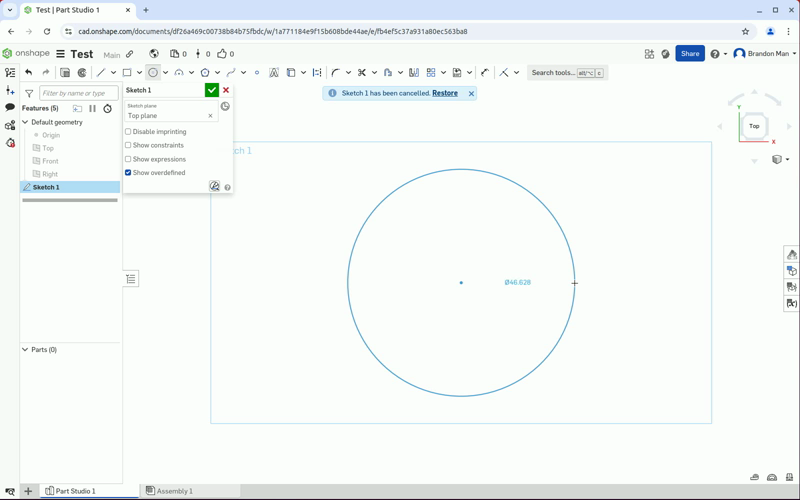
key(esc)
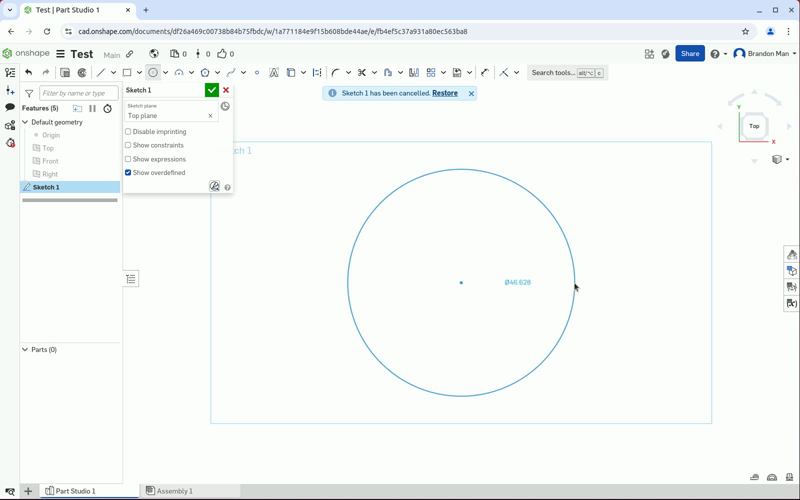
key(c)
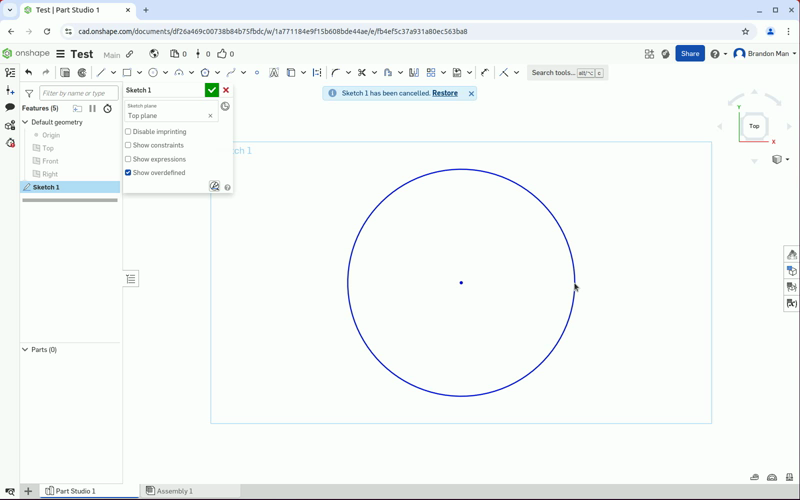
key_down(shift)
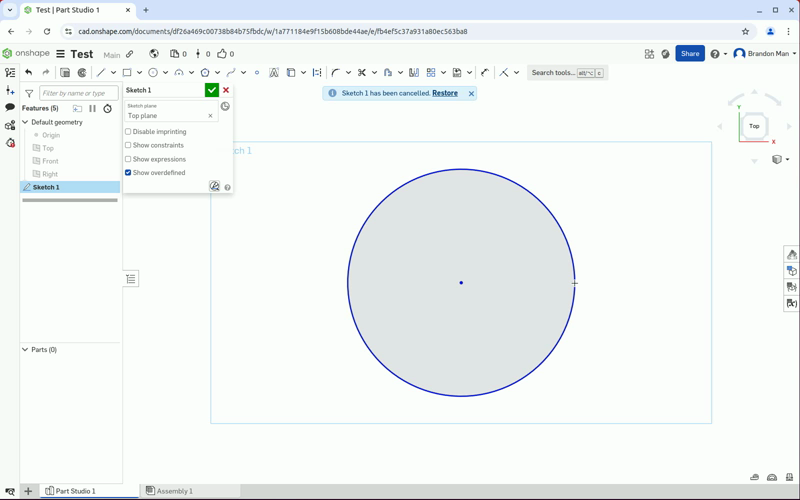
mouse_move(461, 282)
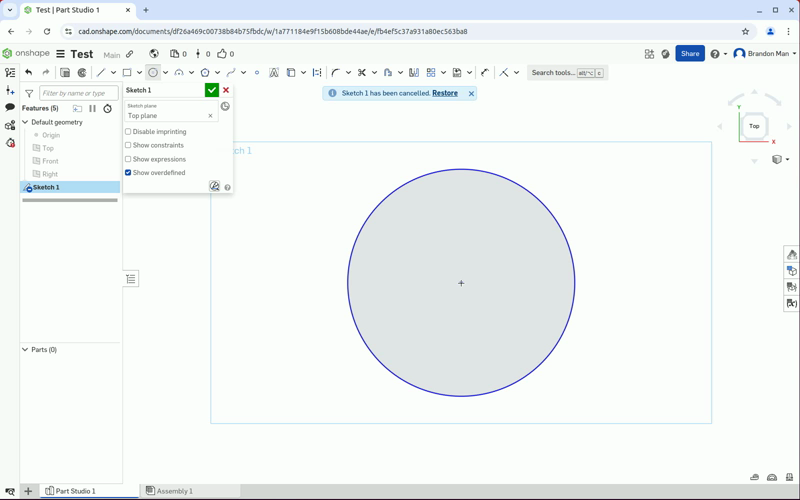
click(461, 282)
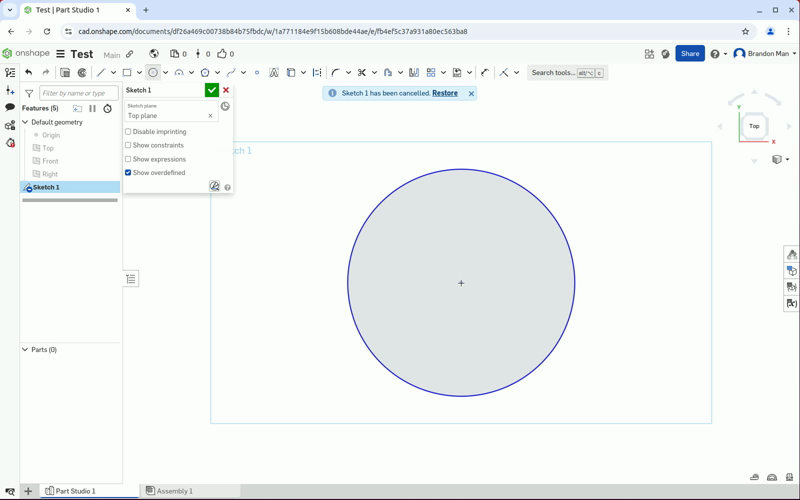
key_up(shift)
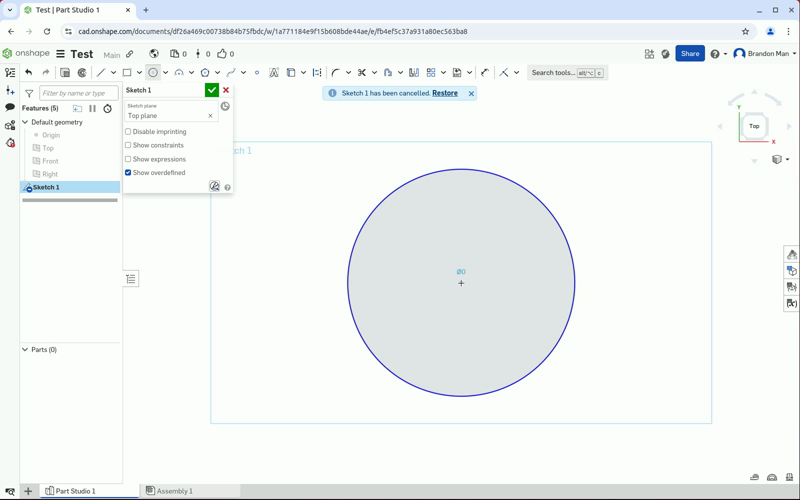
mouse_move(536, 282)
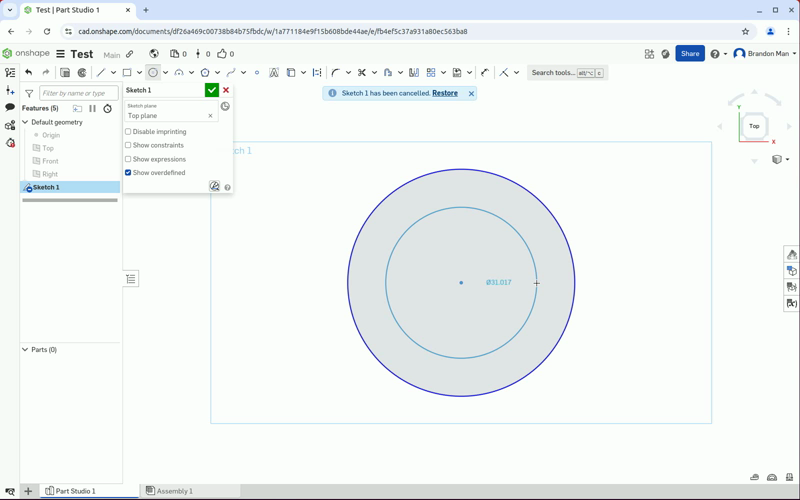
click(536, 282)
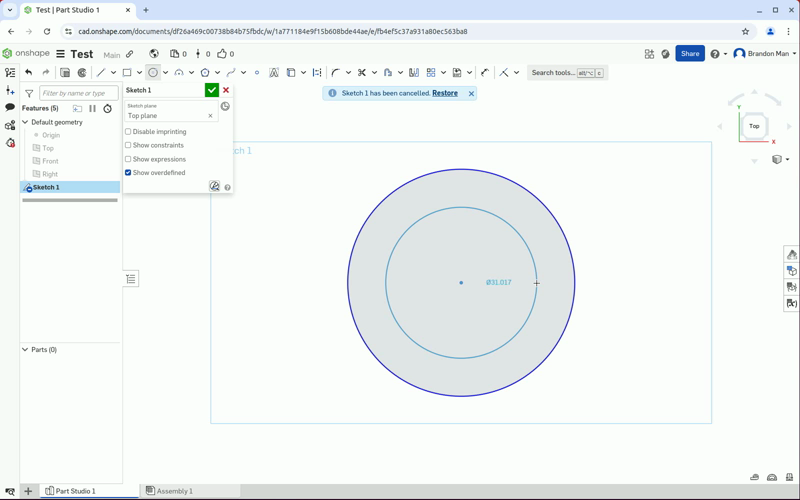
key(esc)
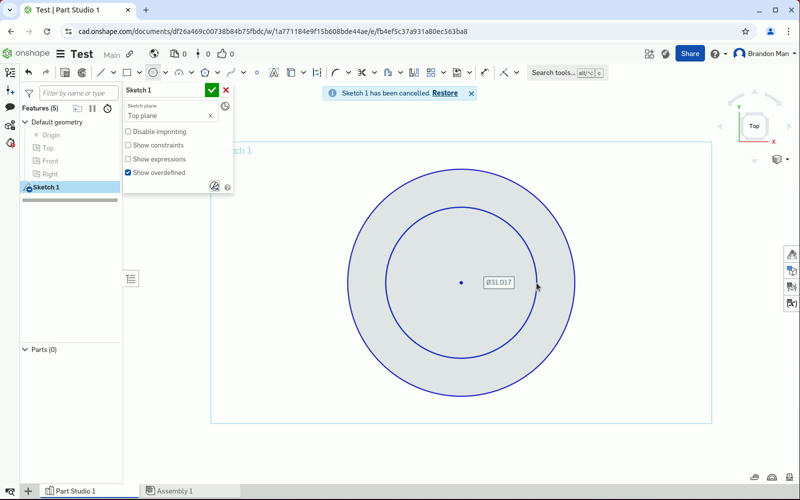
mouse_move(377, 330)
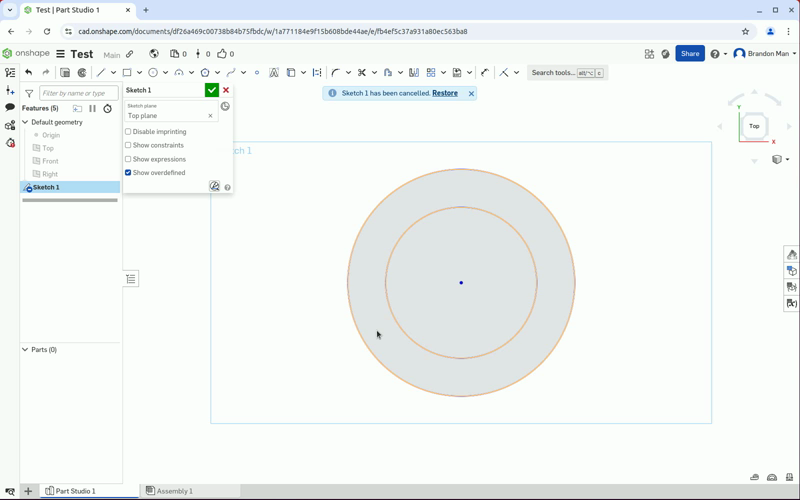
click(377, 330)
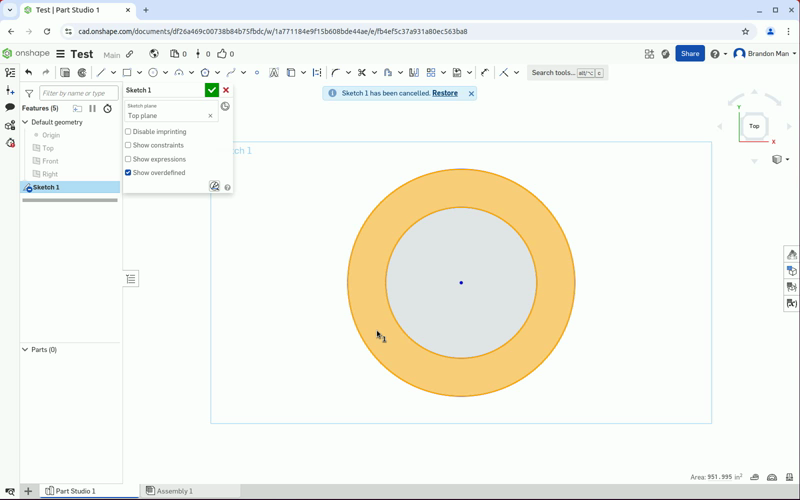
mouse_move(73, 352)
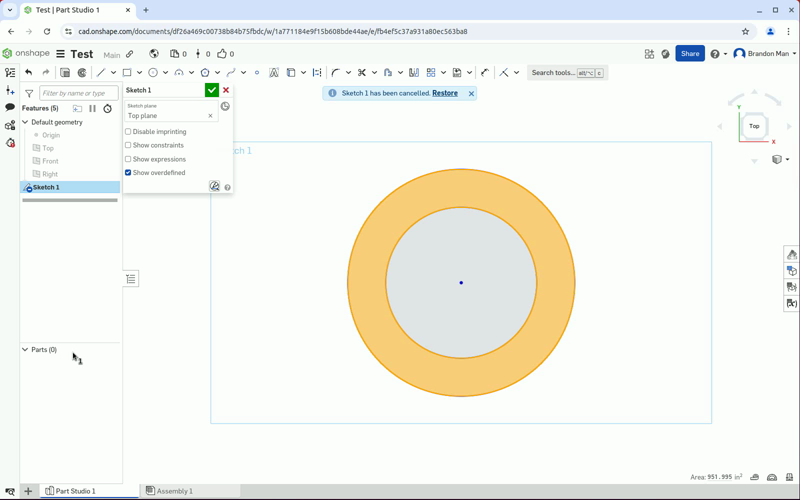
key(shift+y)
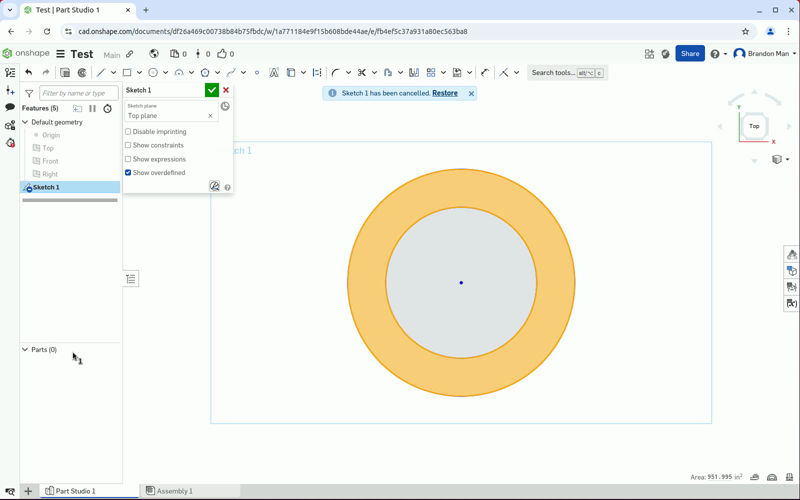
key(shift+e)
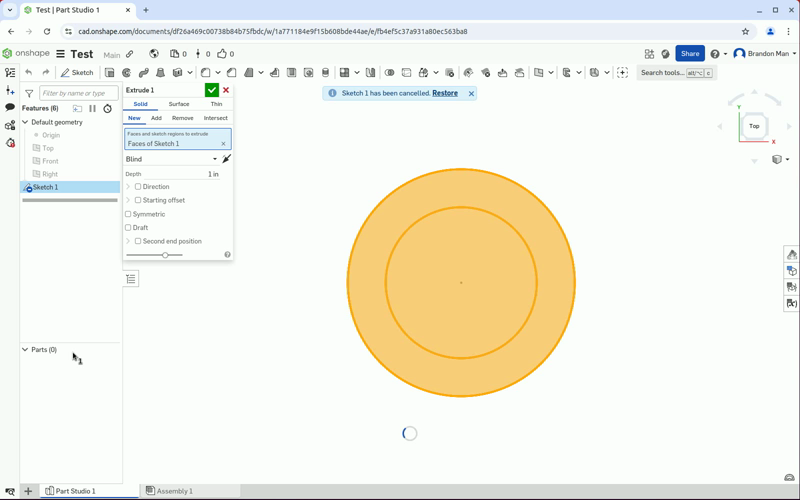
mouse_move(143, 106)
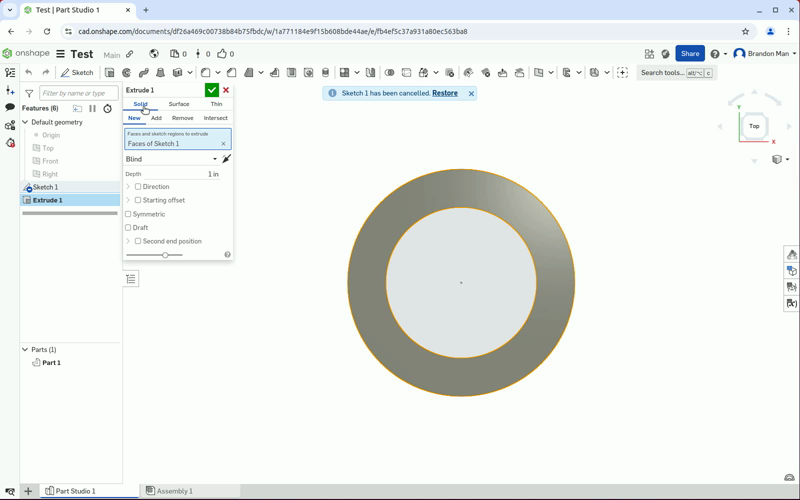
click(143, 106)
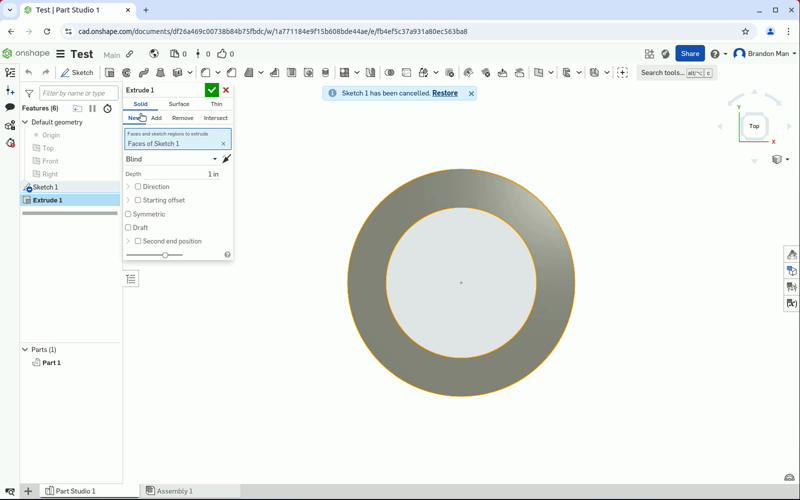
mouse_move(137, 120)
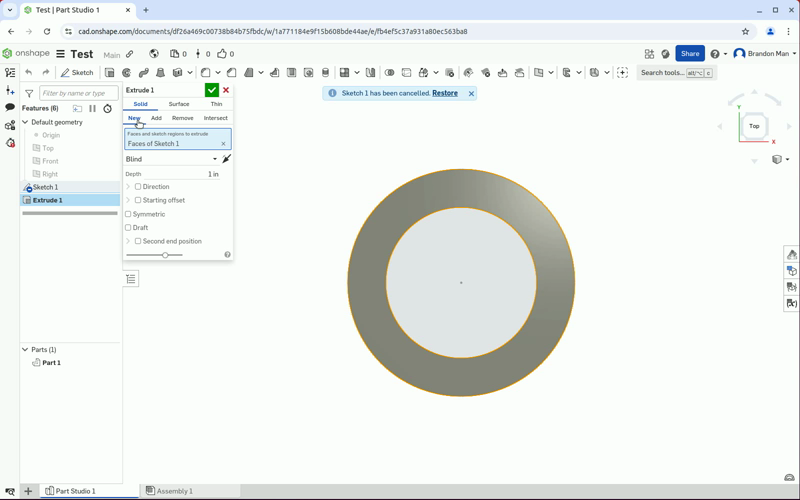
click(137, 120)
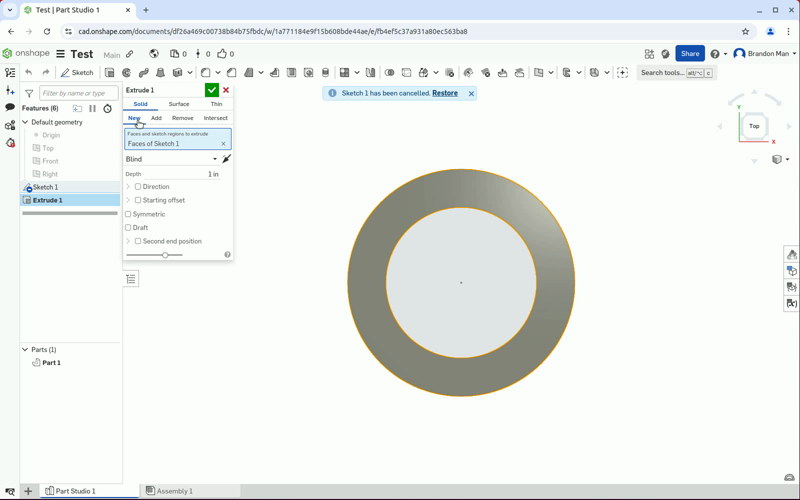
key(tab, 4)
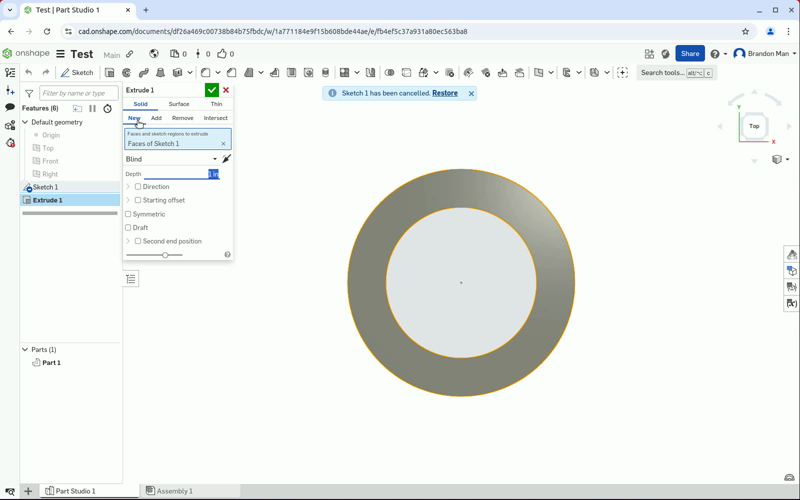
text(3.129)
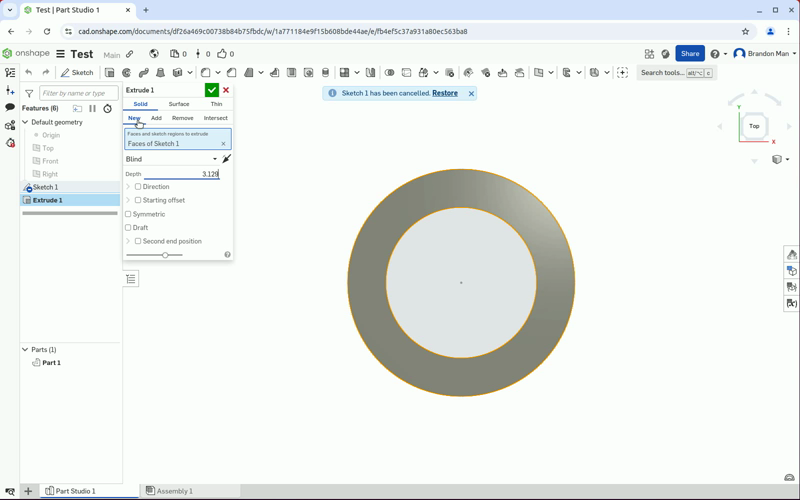
key(enter)
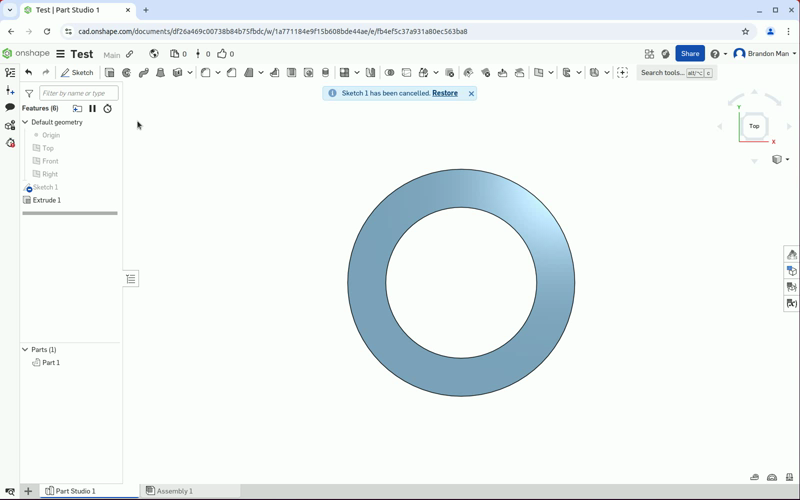
key(shift+h)
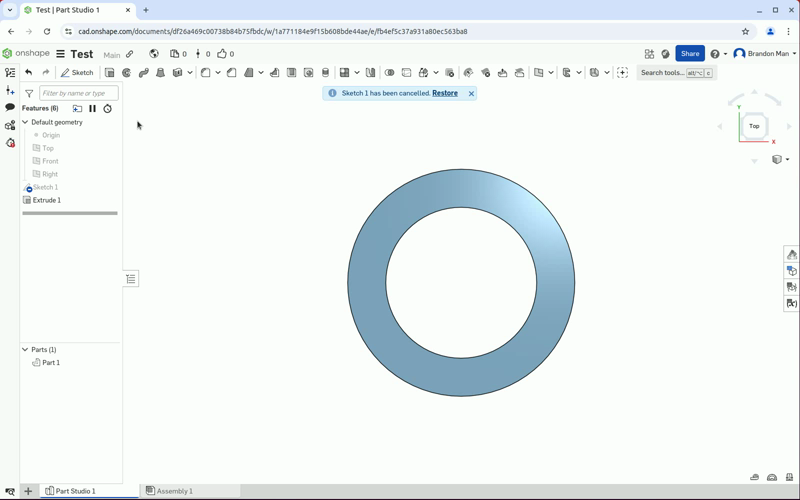
key(shift+h)
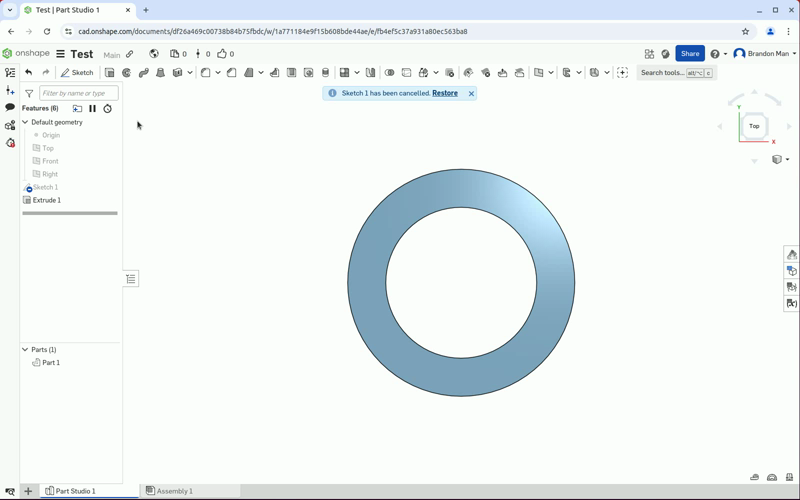
mouse_move(73, 189)
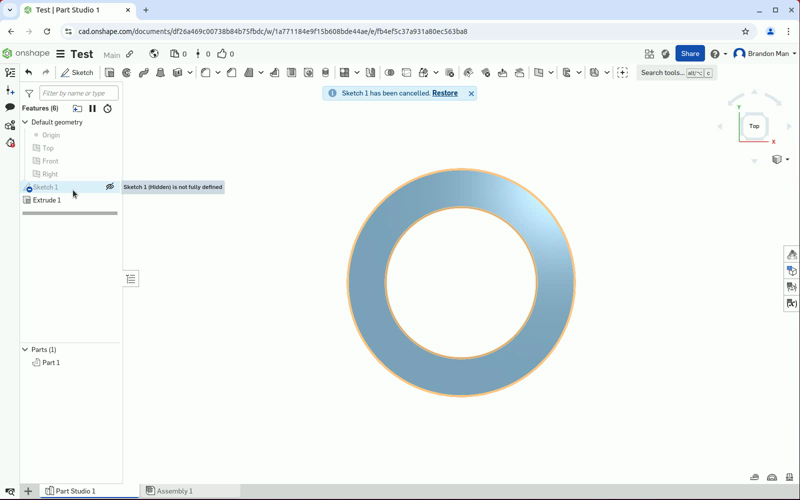
click(73, 189)
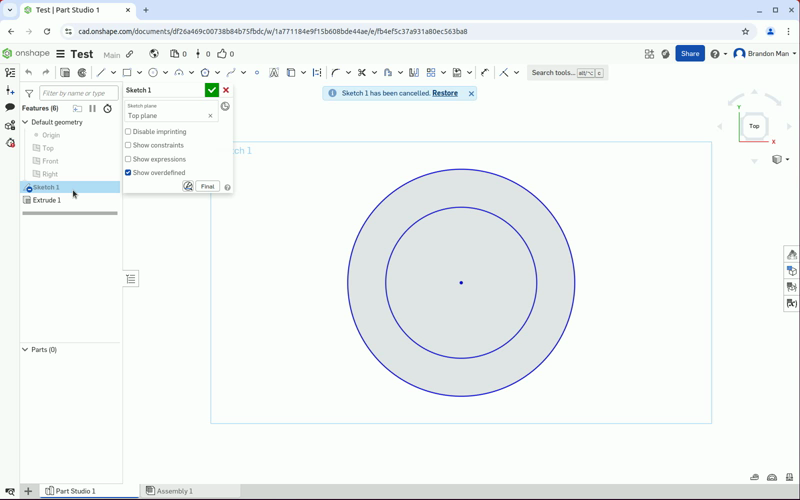
mouse_move(229, 92)
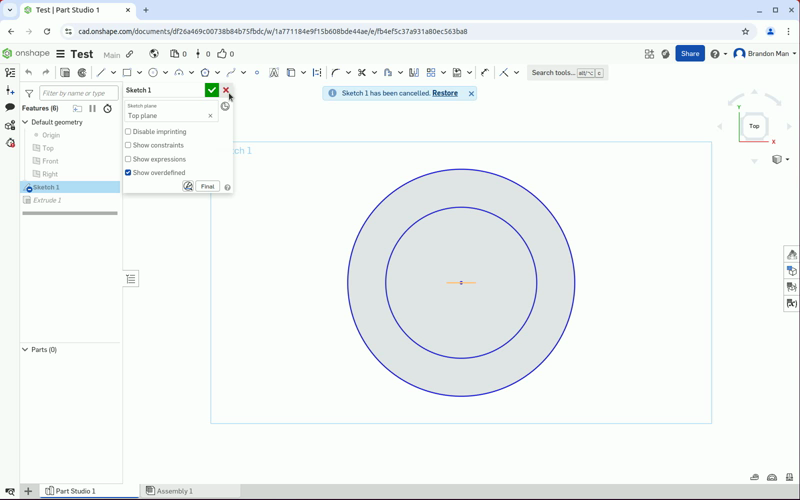
click(229, 92)
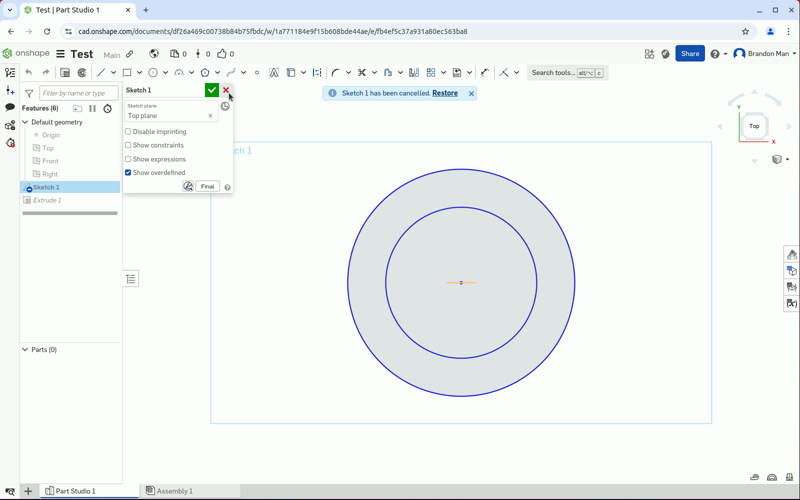
key(shift+s)
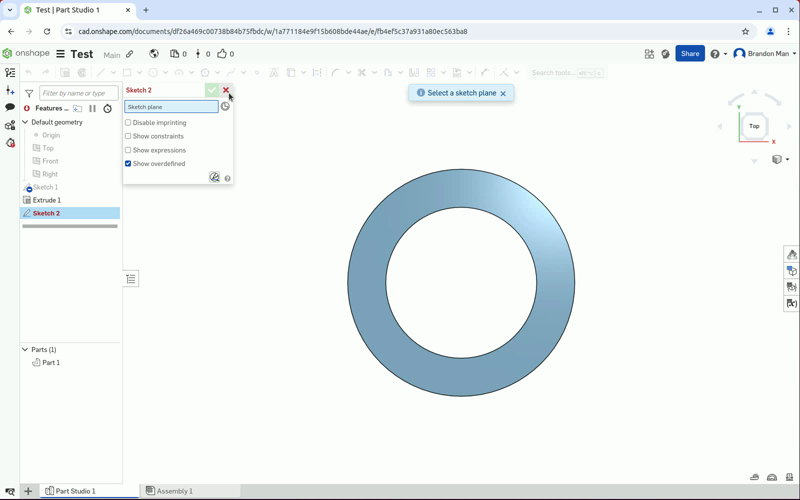
mouse_move(73, 150)
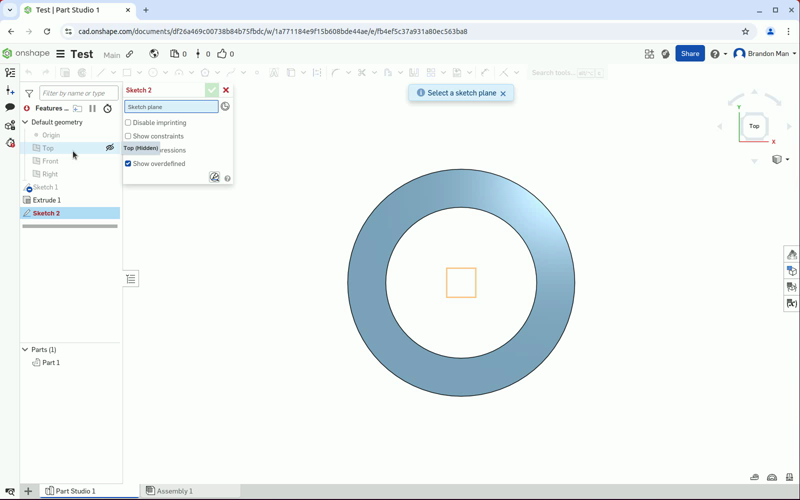
click(73, 150)
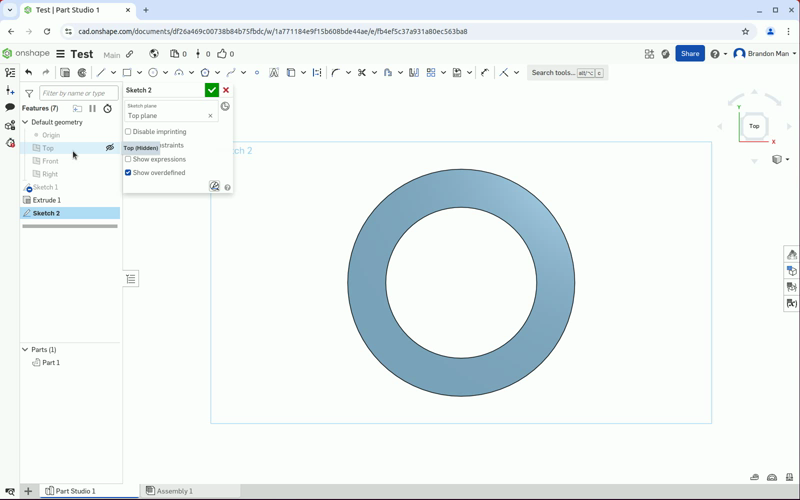
mouse_move(73, 352)
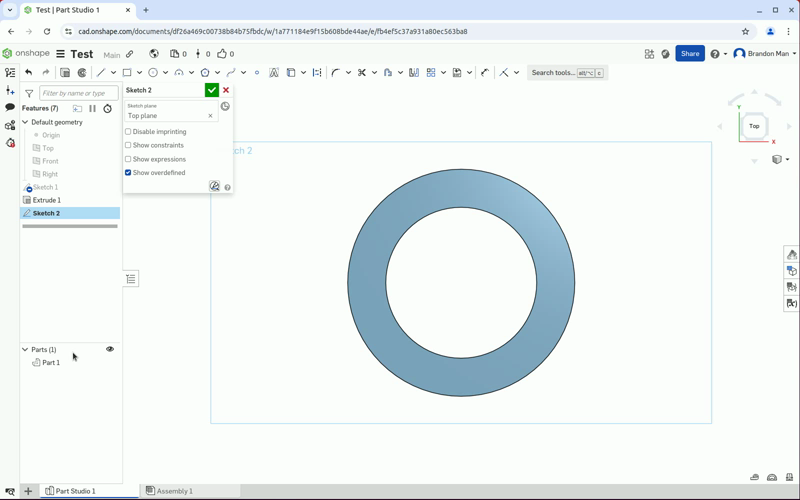
key(y)
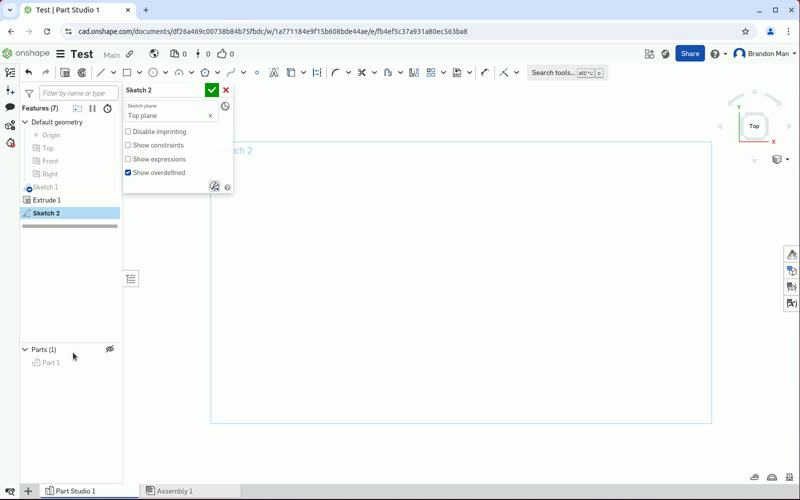
key(c)
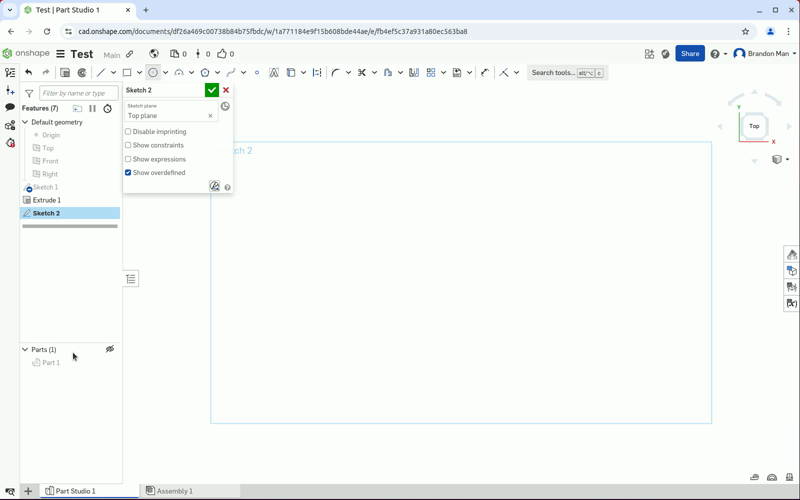
key_down(shift)
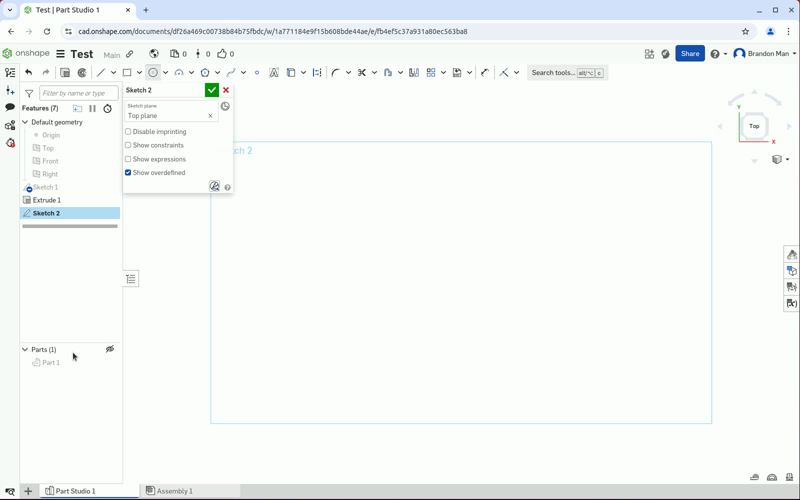
mouse_move(461, 282)
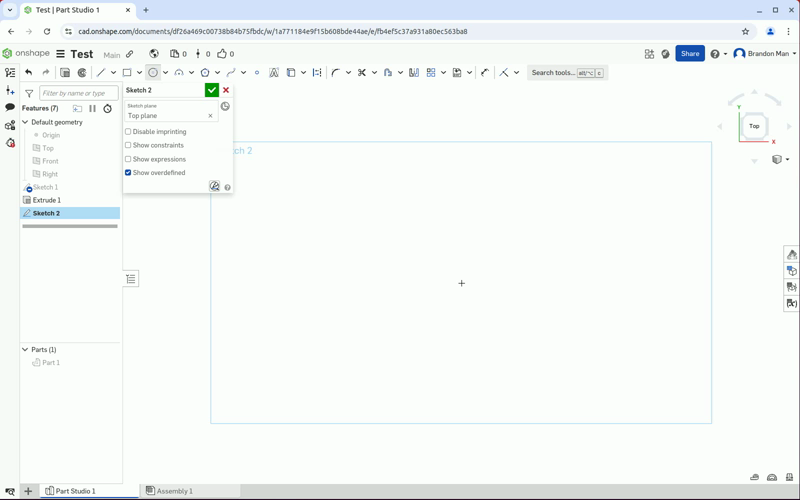
click(461, 282)
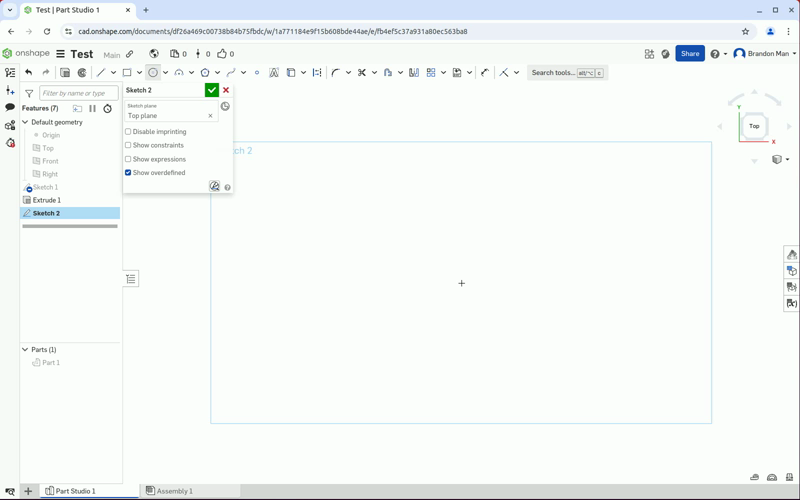
key_up(shift)
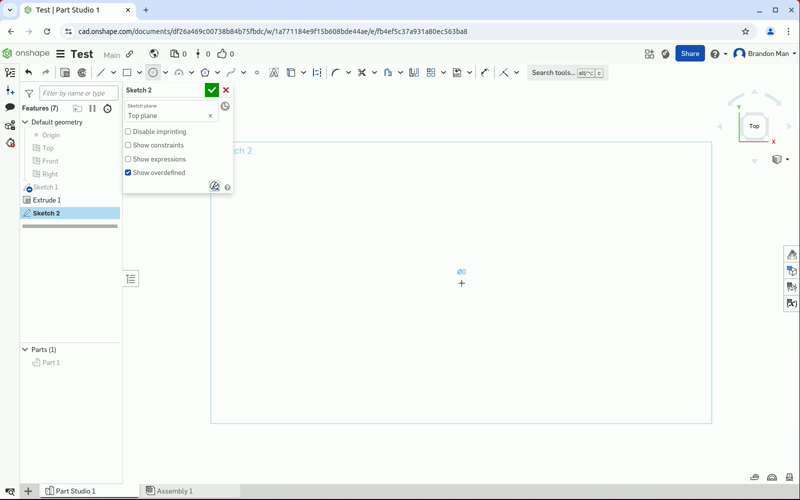
mouse_move(539, 282)
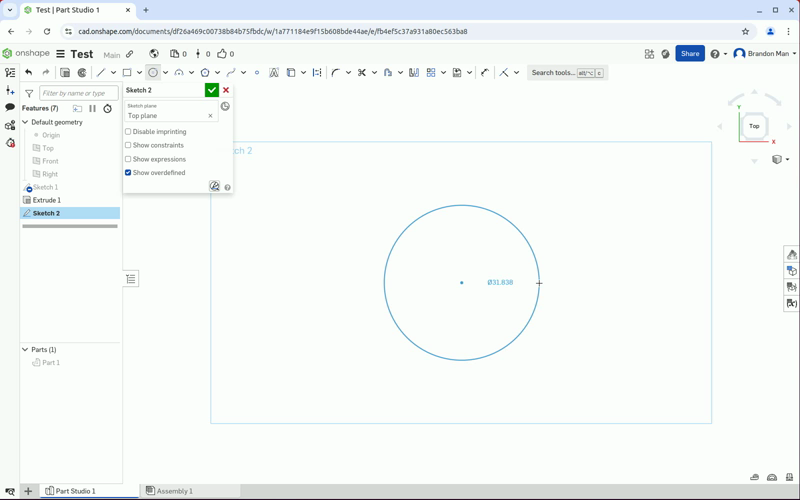
click(539, 282)
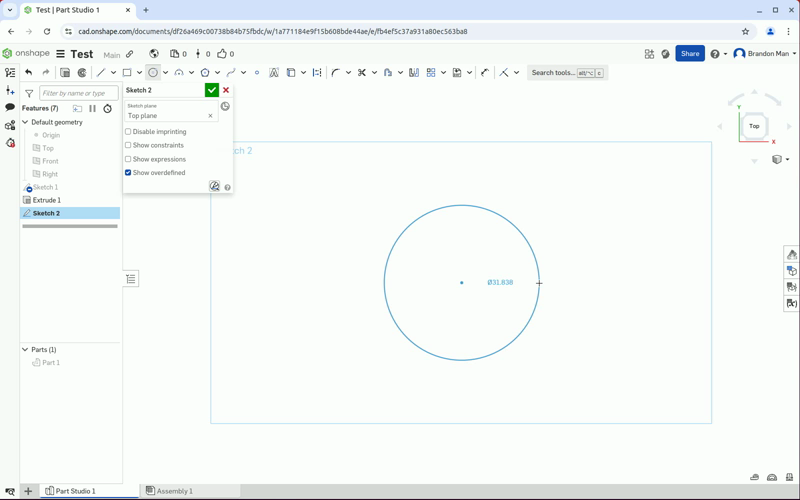
key(esc)
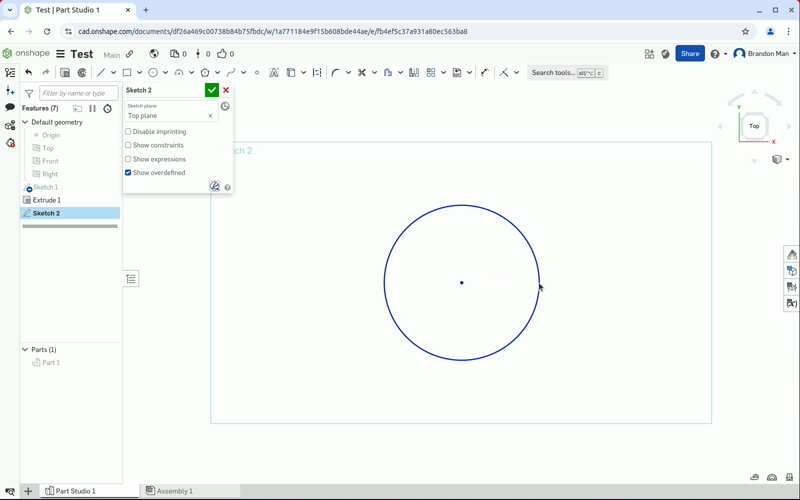
mouse_move(433, 236)
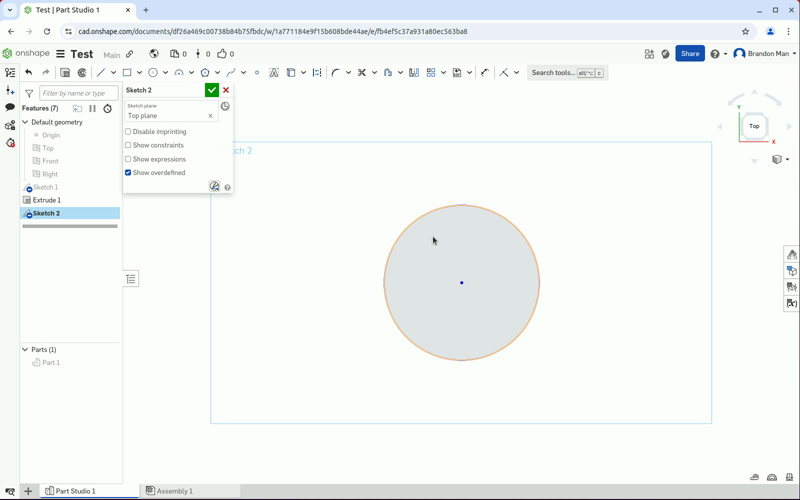
click(433, 236)
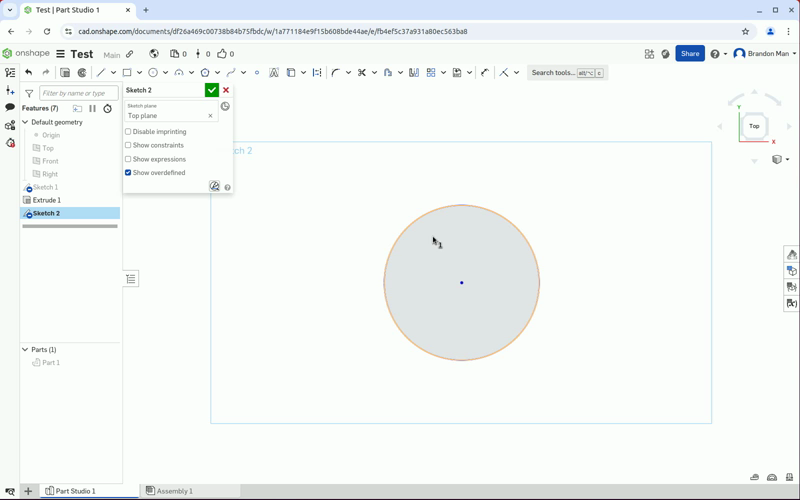
mouse_move(73, 352)
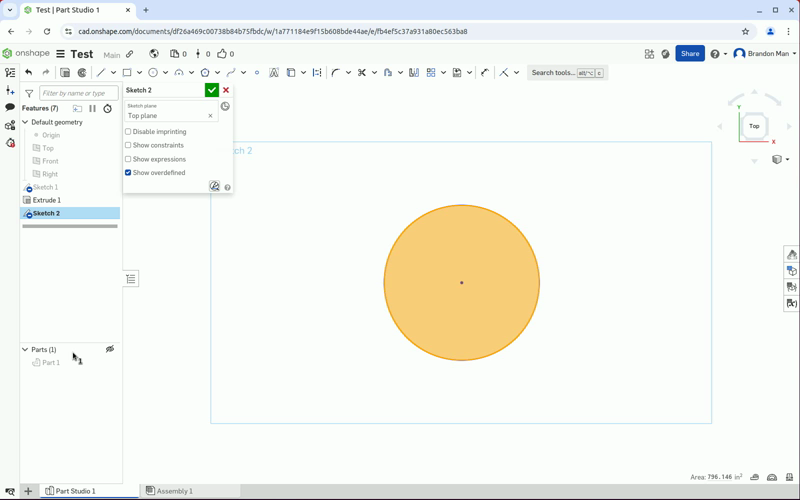
key(shift+y)
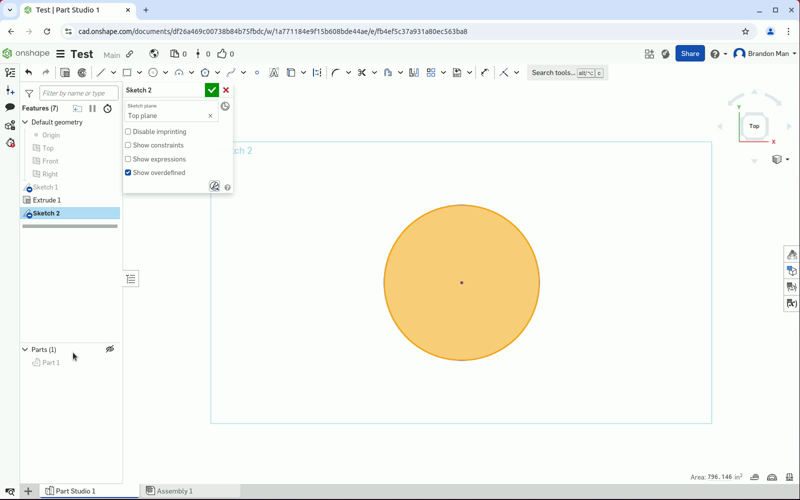
key(shift+e)
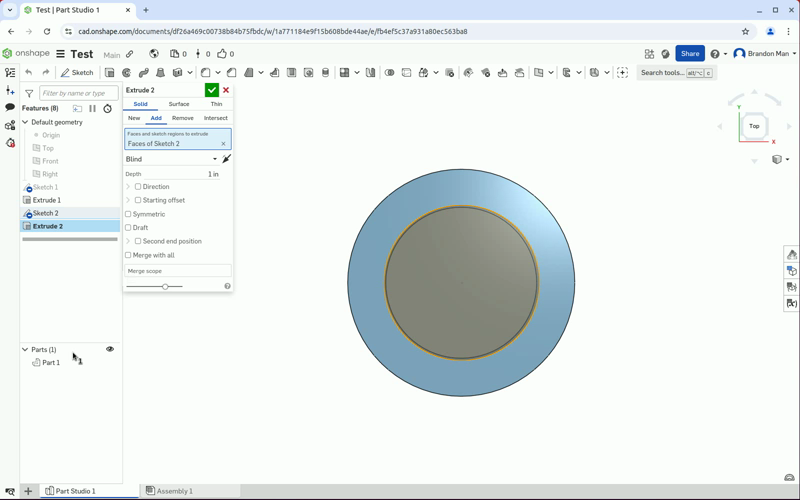
mouse_move(143, 106)
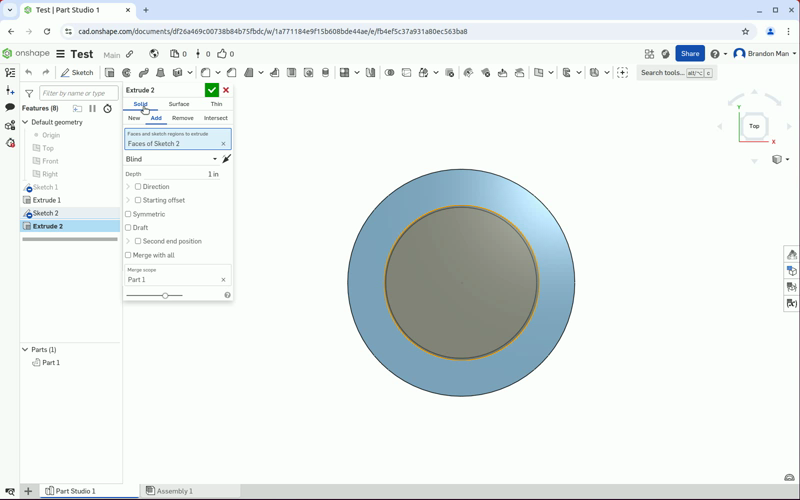
click(143, 106)
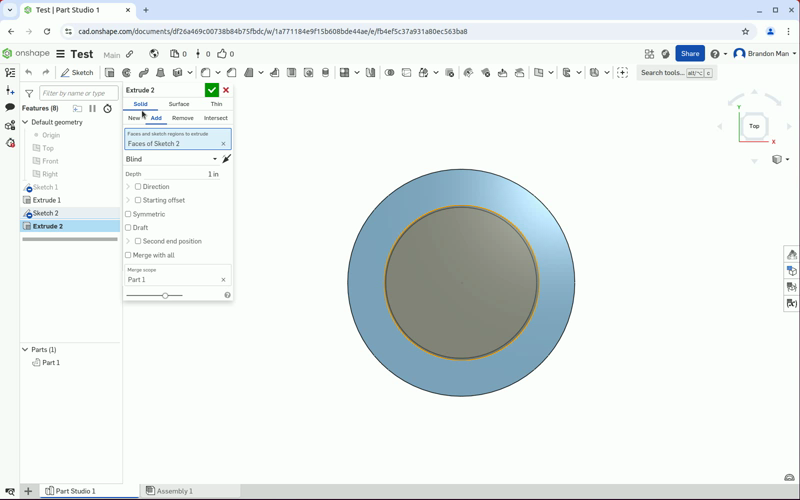
mouse_move(137, 120)
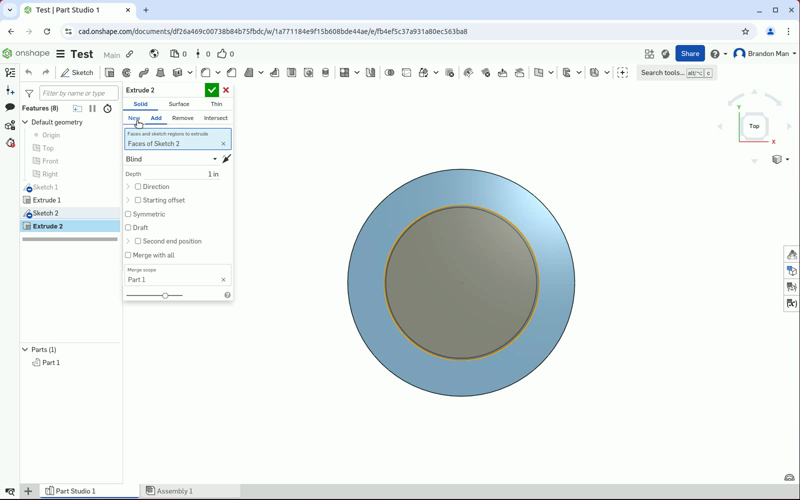
click(137, 120)
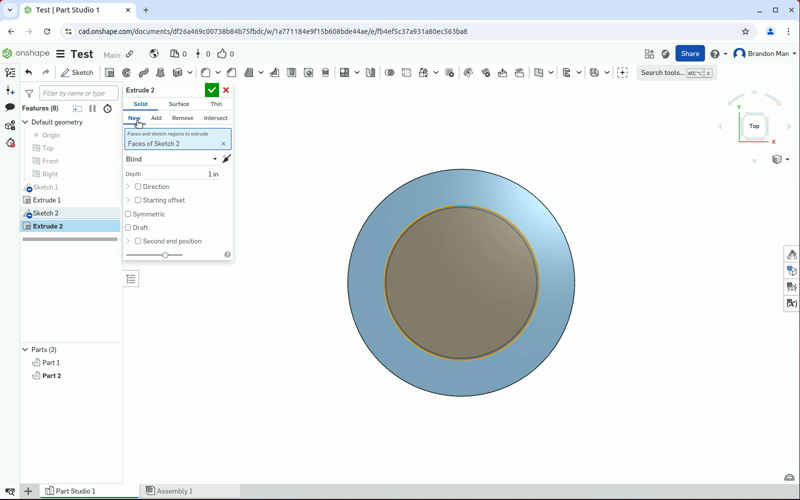
key(tab, 4)
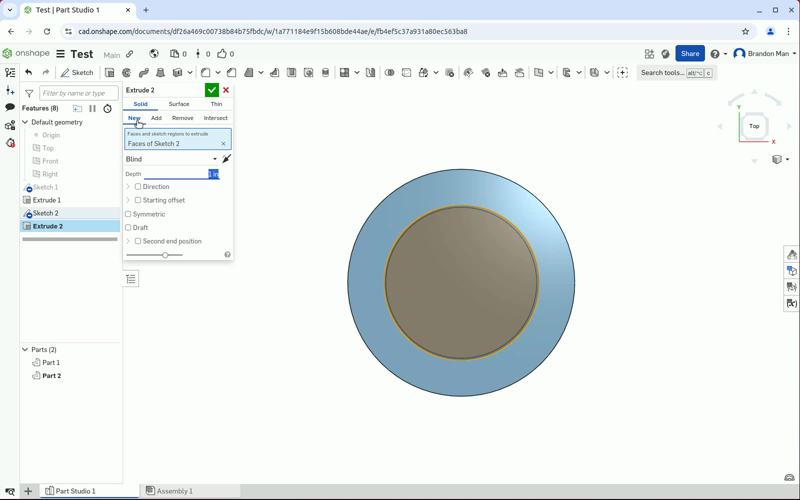
text(3.129)
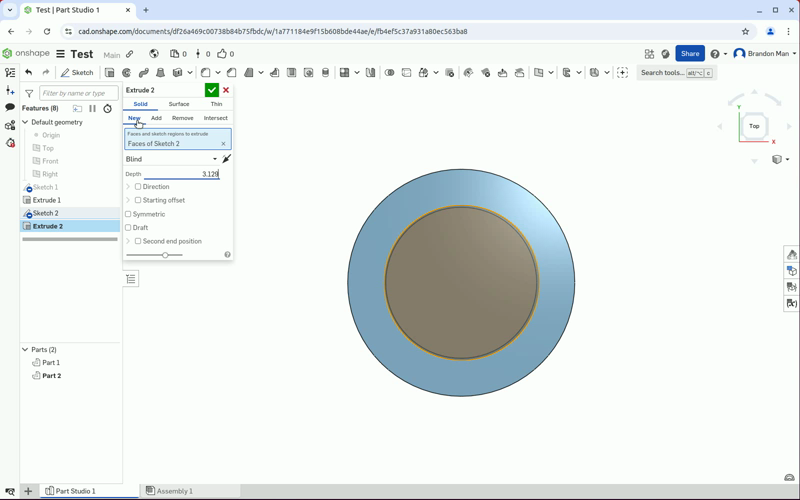
key(enter)
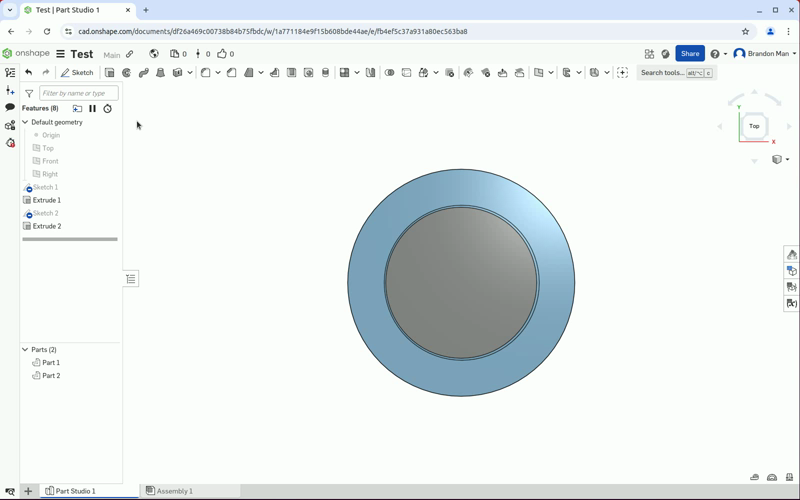
key(shift+h)
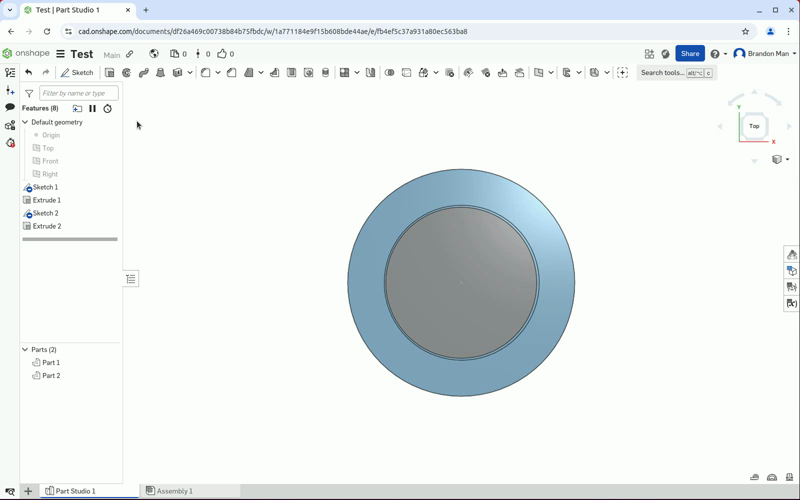
key(shift+h)
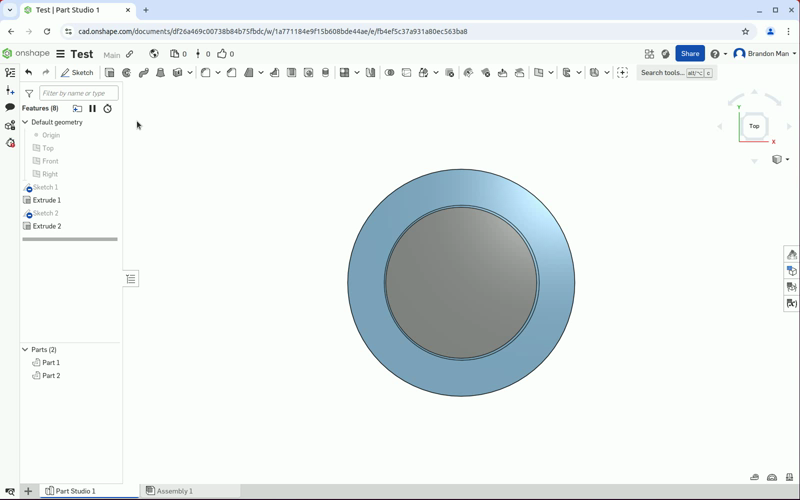
mouse_move(73, 189)
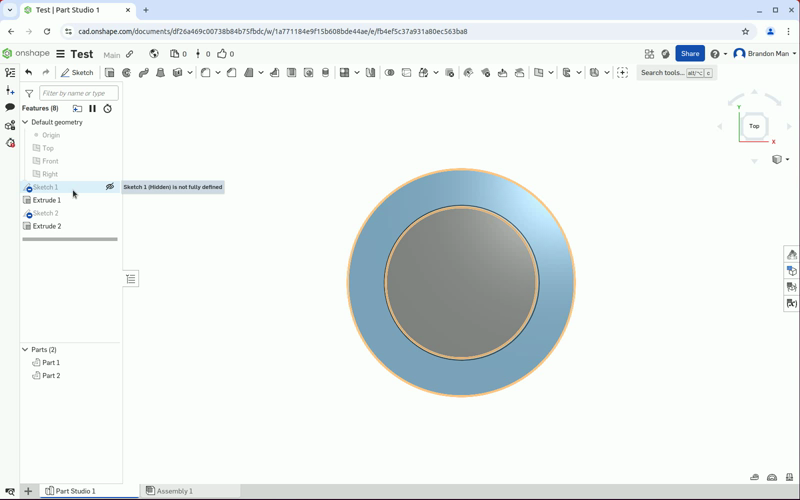
click(73, 189)
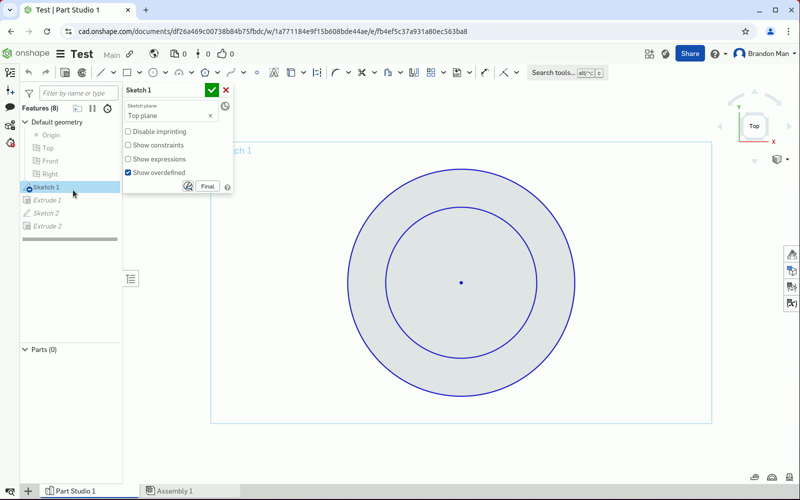
mouse_move(229, 92)
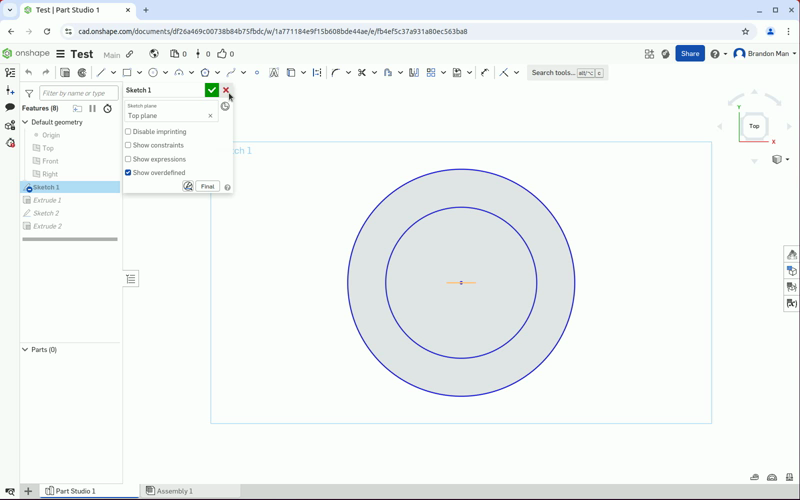
click(229, 92)
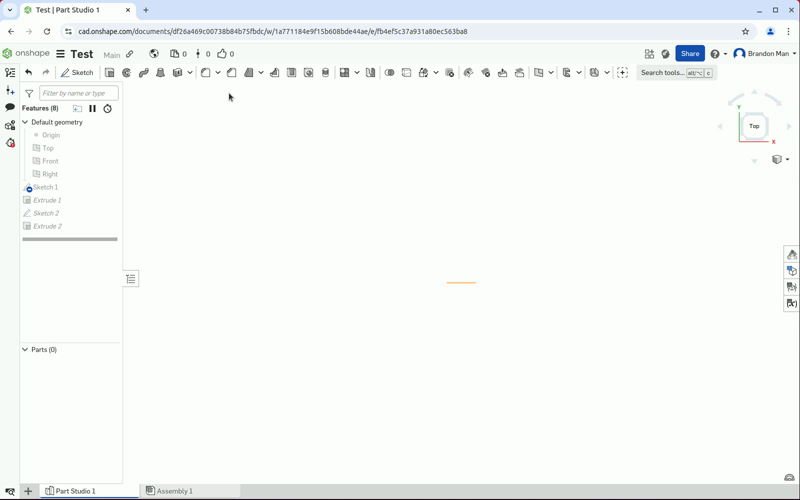
mouse_move(541, 75)
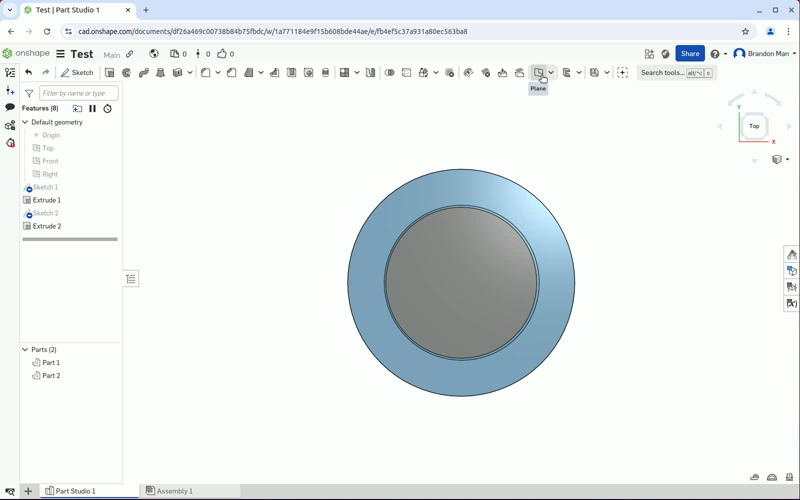
click(541, 75)
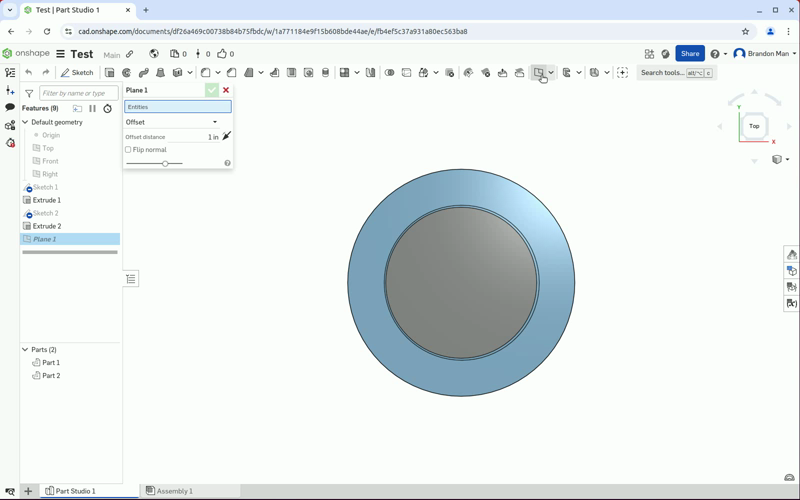
mouse_move(73, 150)
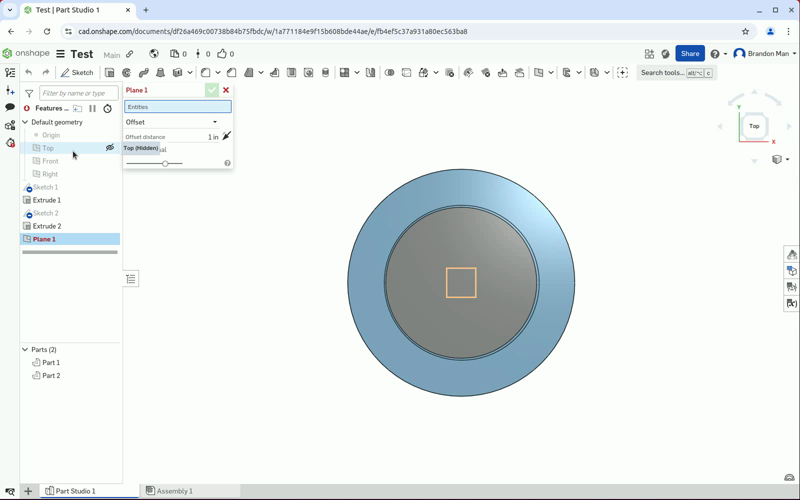
click(73, 150)
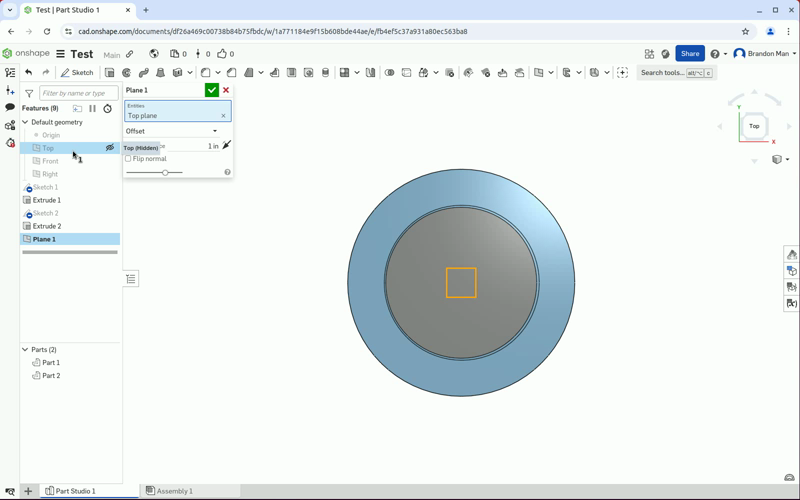
key(tab, 2)
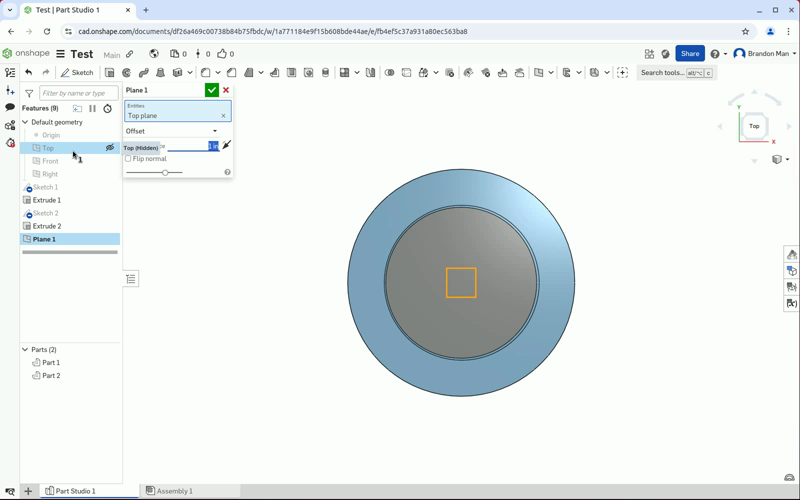
text(3.143)
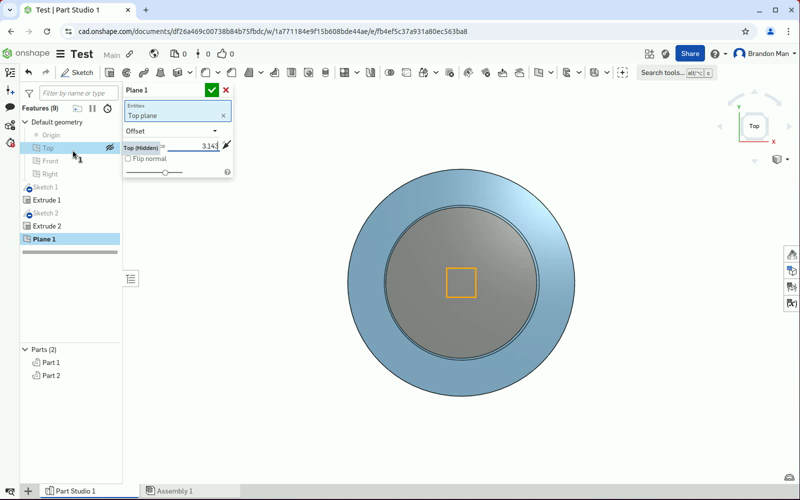
key(enter, 2)
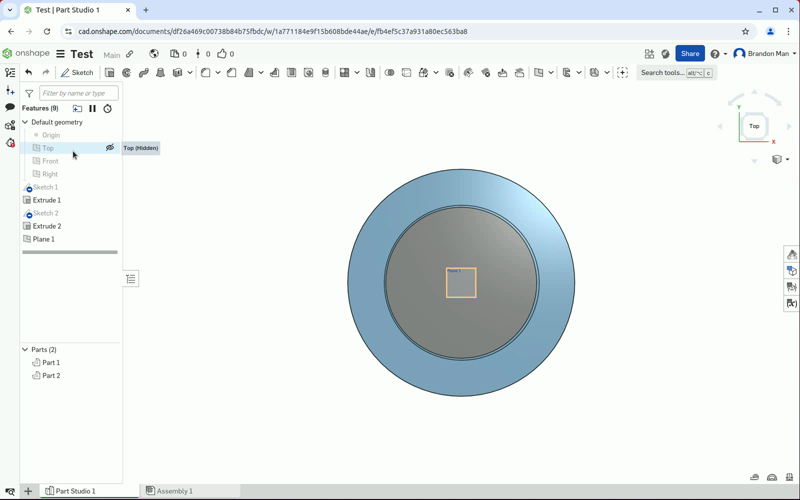
key(shift+s)
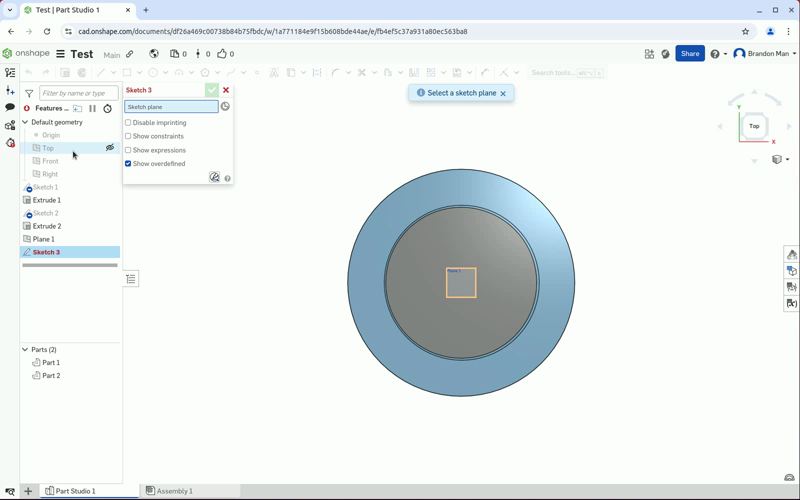
mouse_move(73, 241)
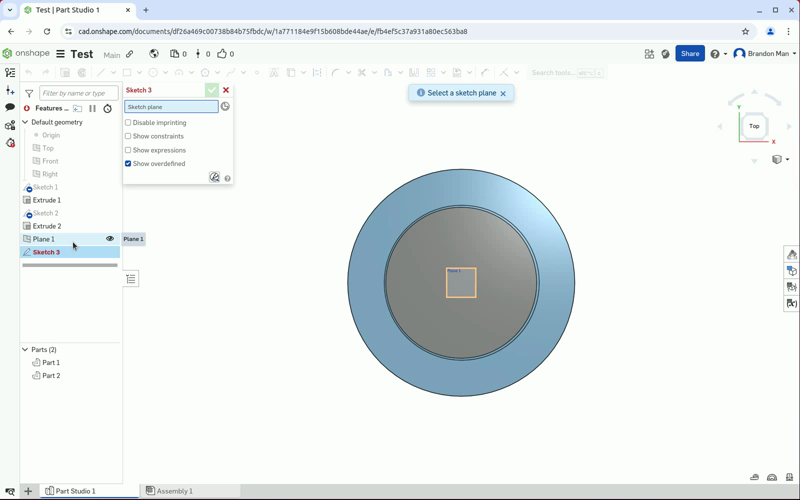
click(73, 241)
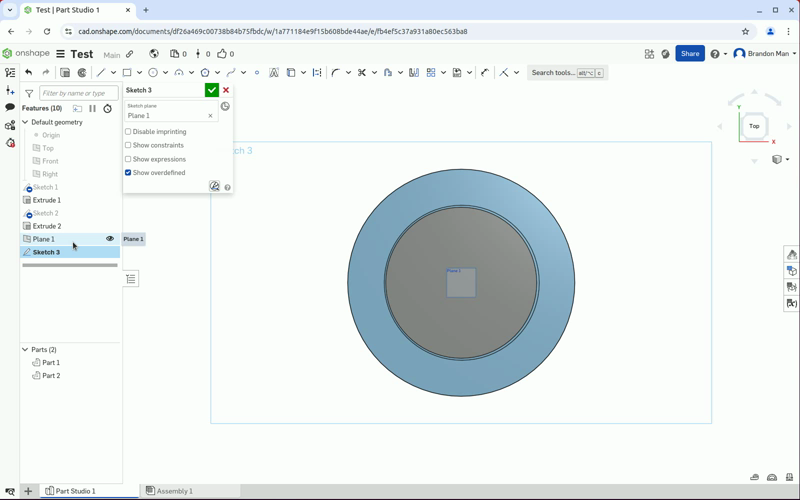
mouse_move(73, 352)
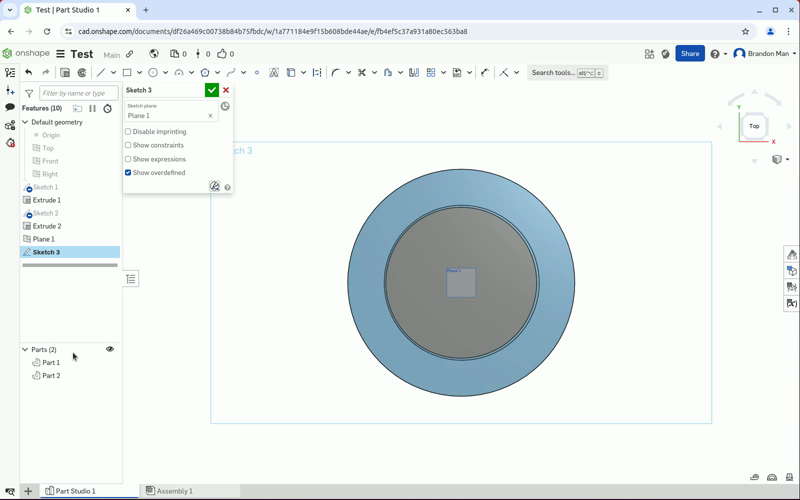
key(y)
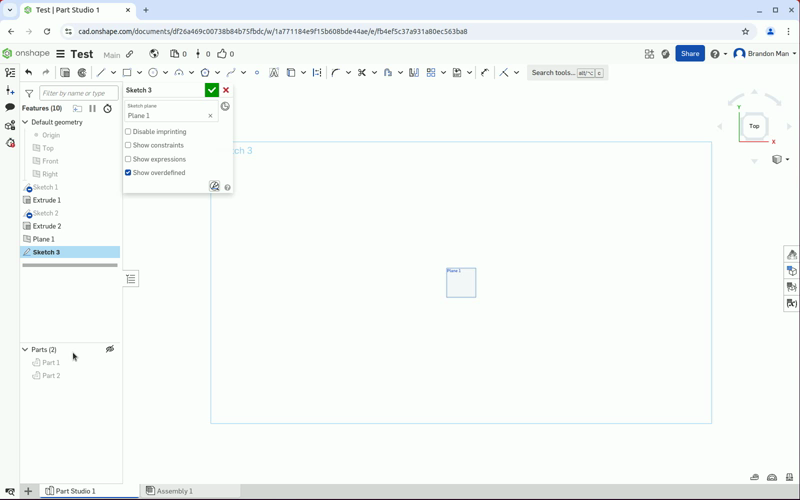
key(c)
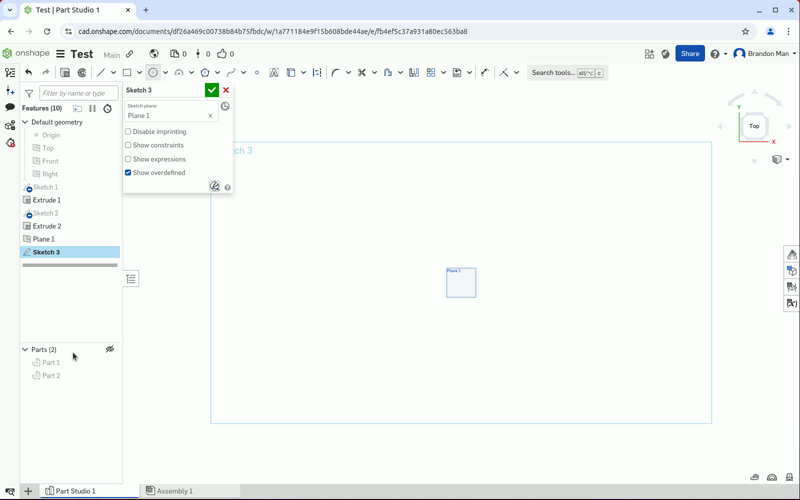
key_down(shift)
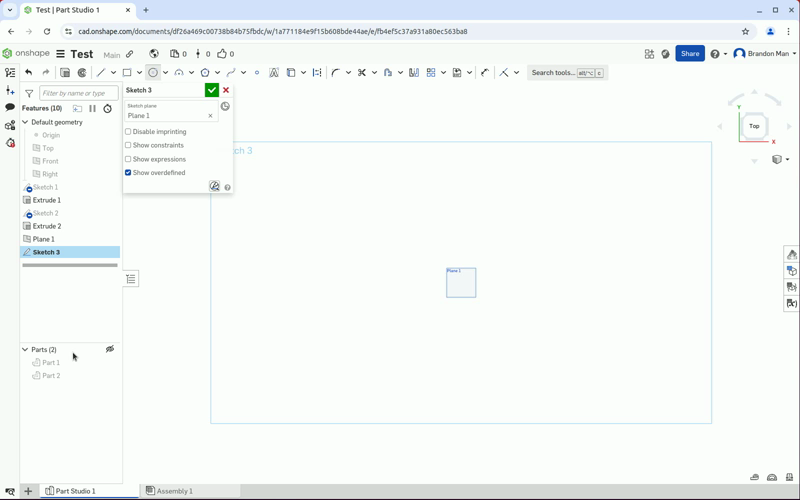
mouse_move(461, 282)
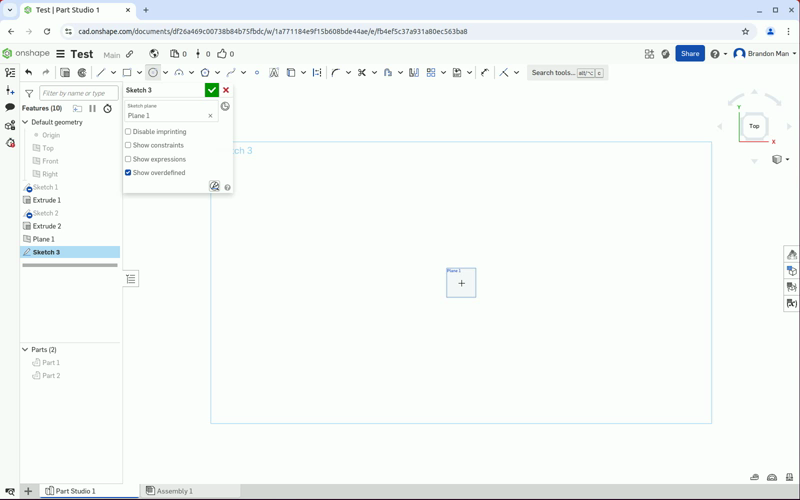
click(461, 282)
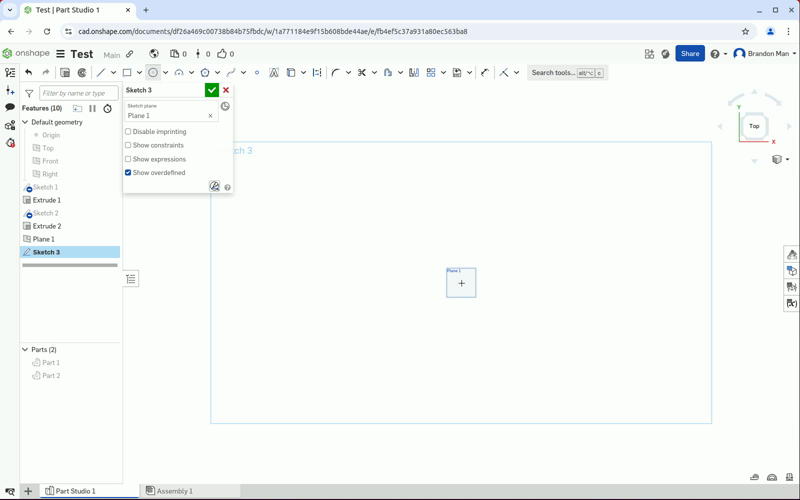
key_up(shift)
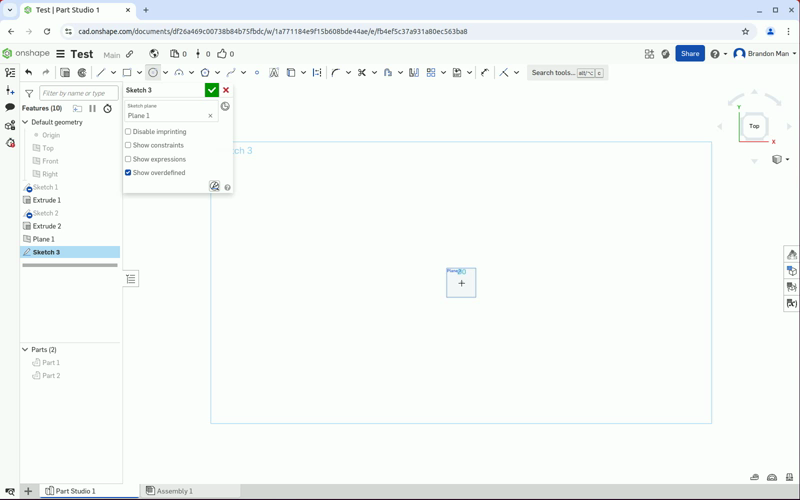
mouse_move(539, 282)
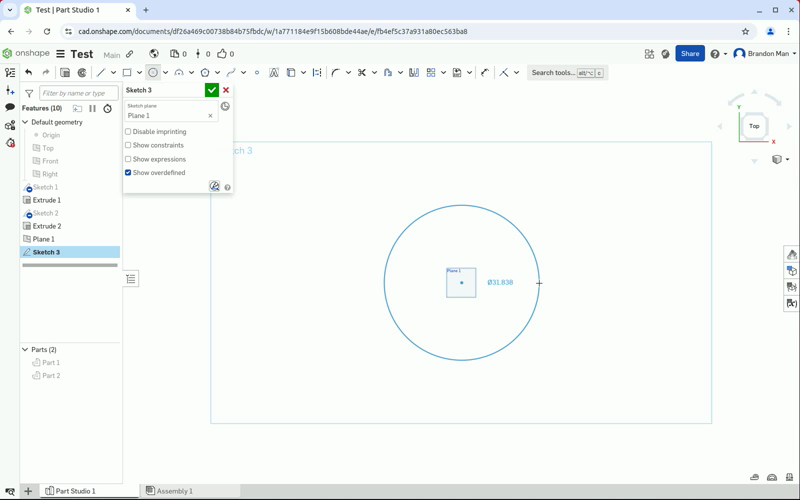
click(539, 282)
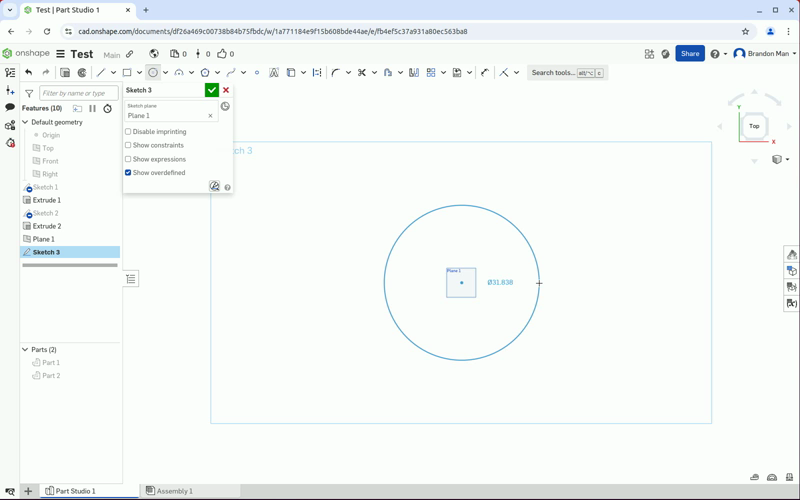
key(esc)
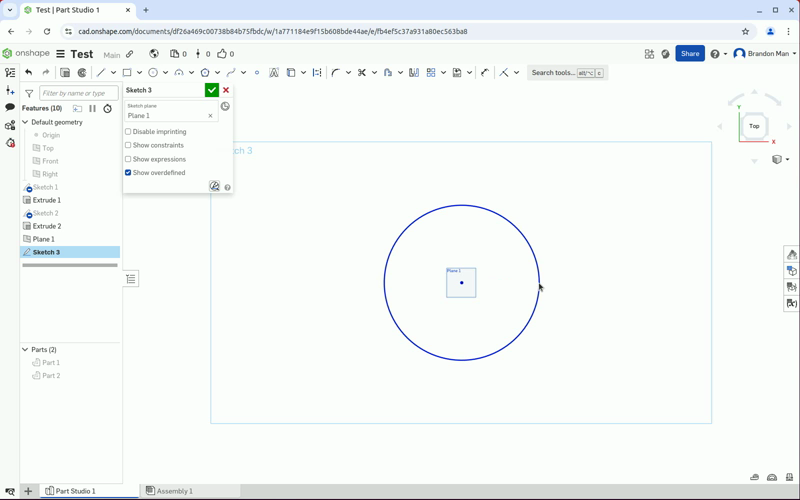
mouse_move(502, 255)
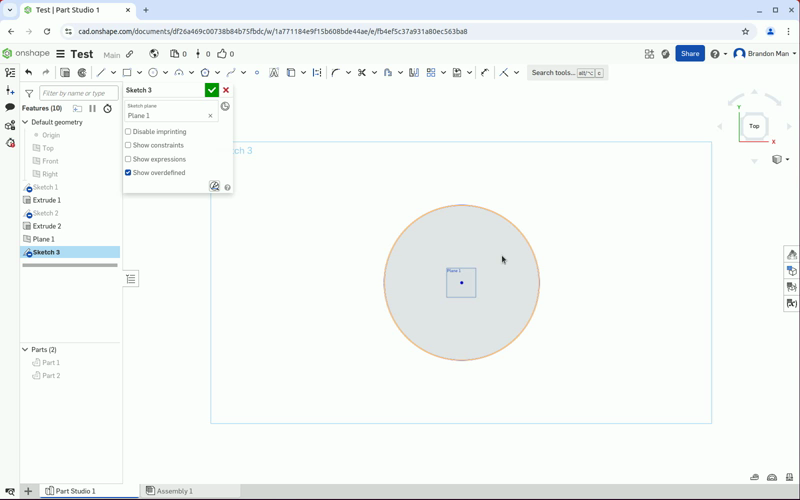
click(502, 255)
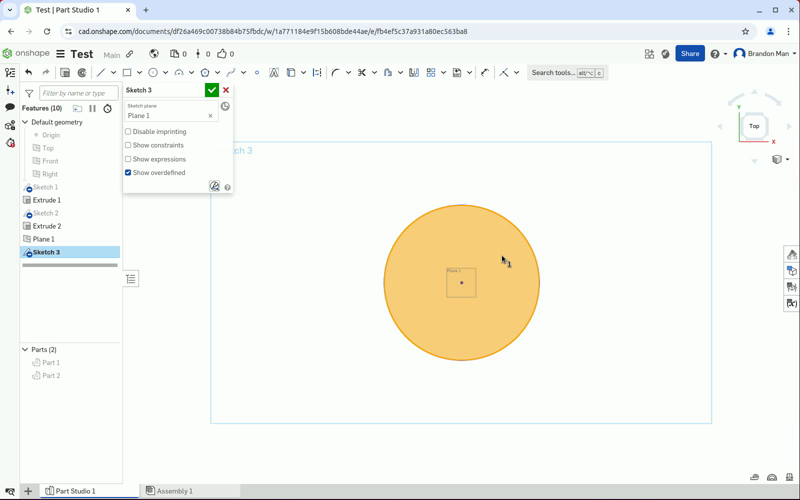
mouse_move(73, 352)
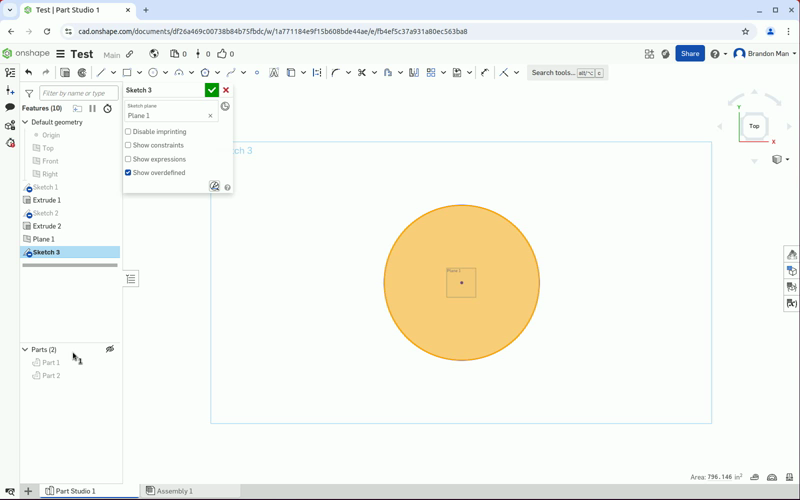
key(shift+y)
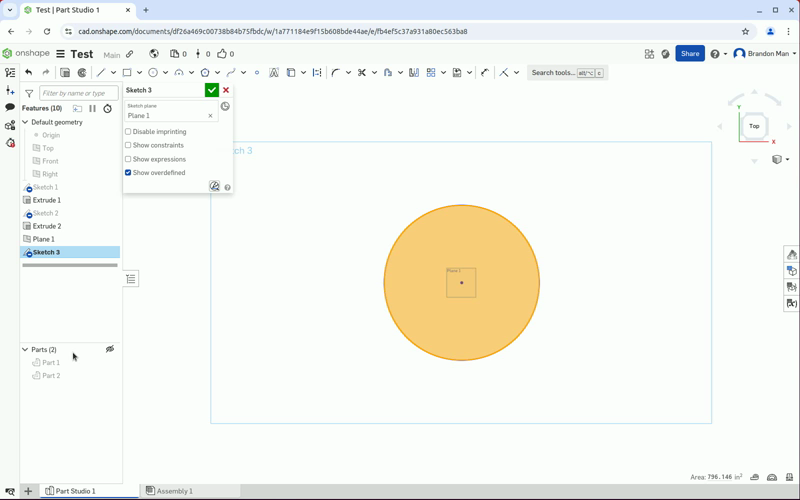
key(shift+e)
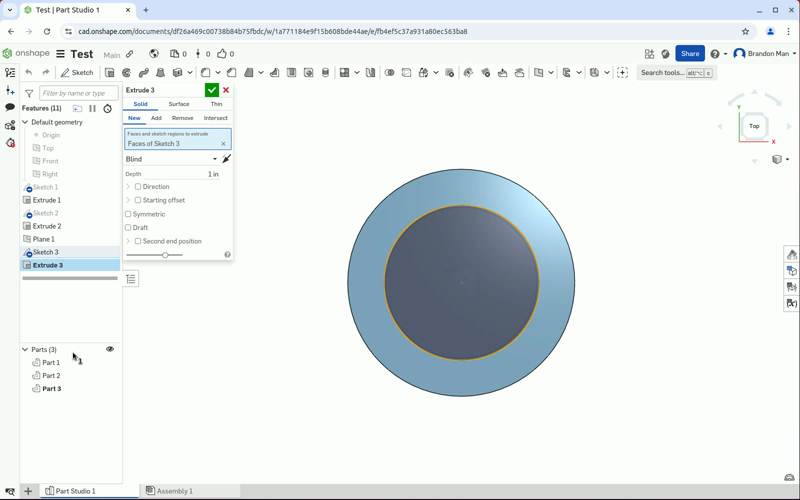
mouse_move(143, 106)
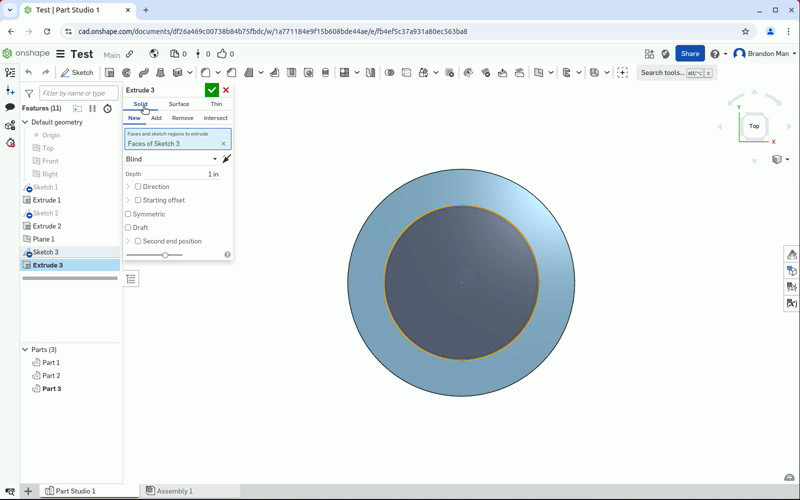
click(143, 106)
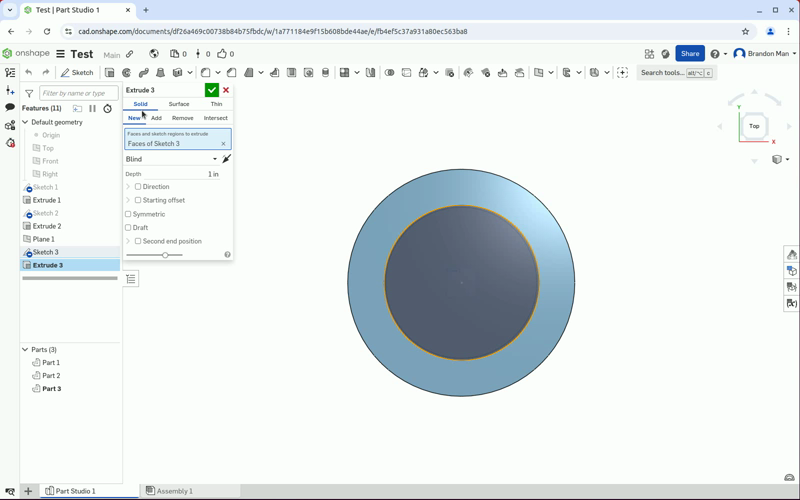
mouse_move(137, 120)
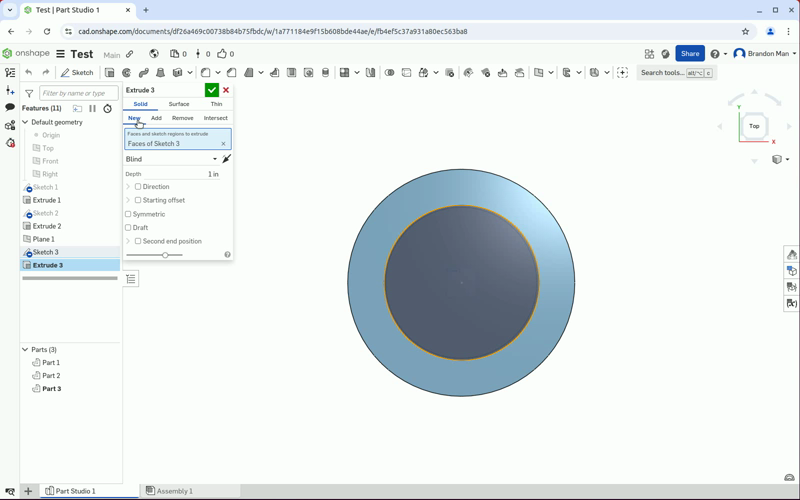
click(137, 120)
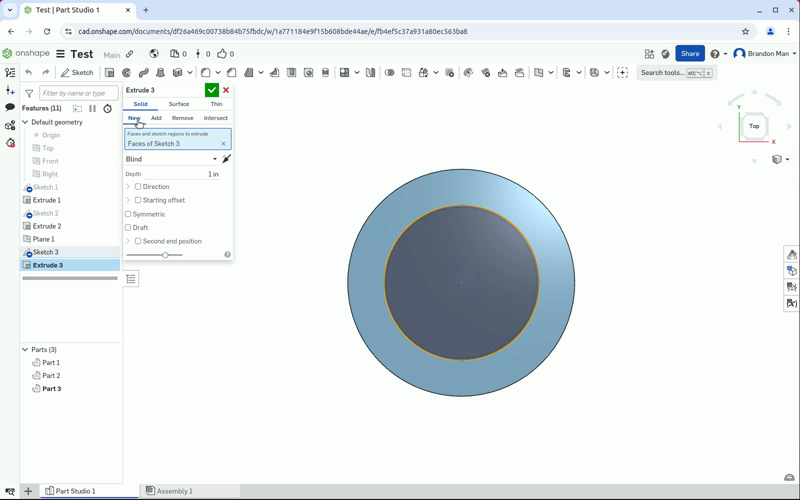
key(tab, 4)
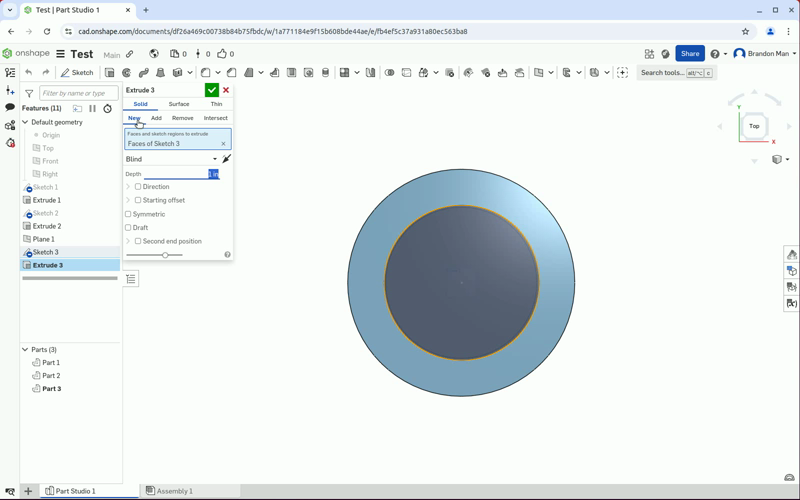
text(12.276)
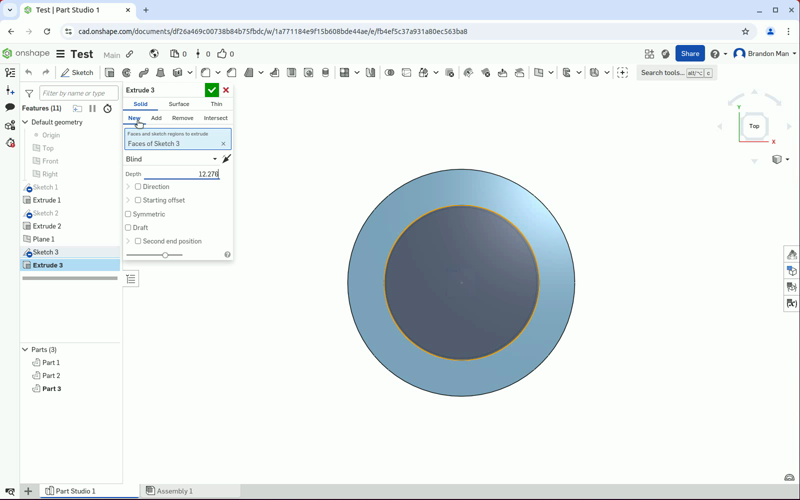
key(enter)
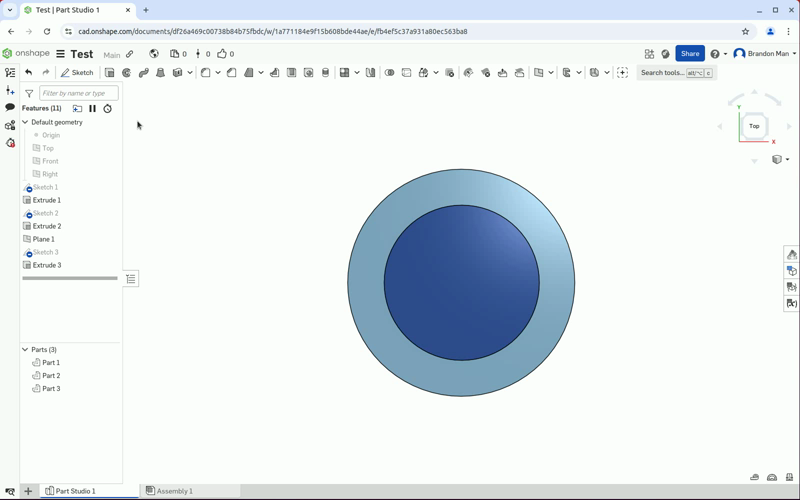
key(shift+h)
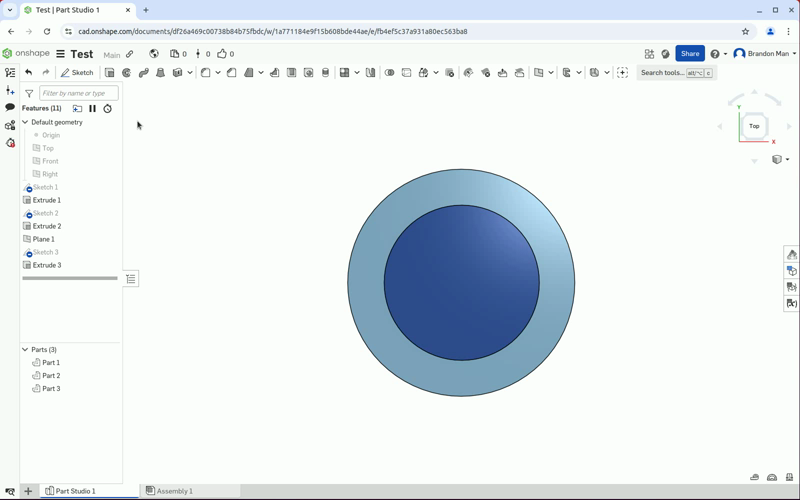
key(shift+h)
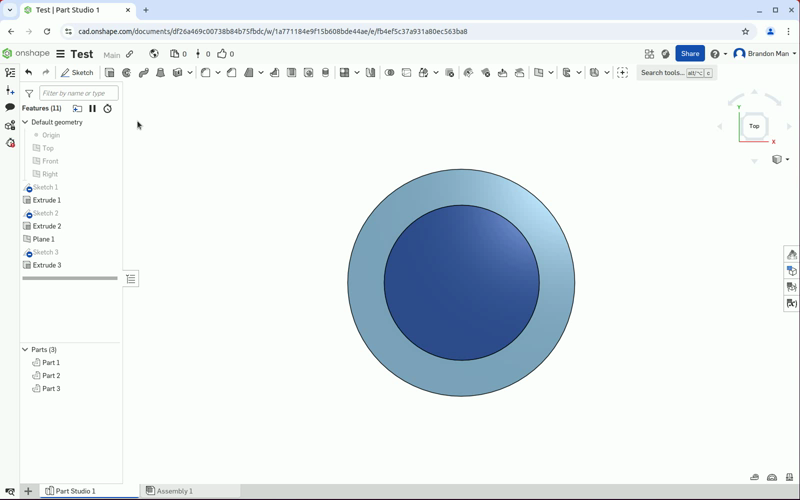
mouse_move(73, 189)
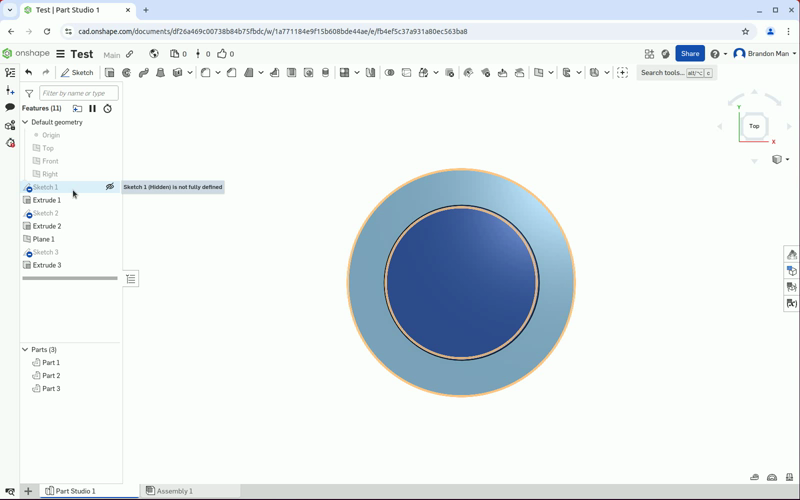
click(73, 189)
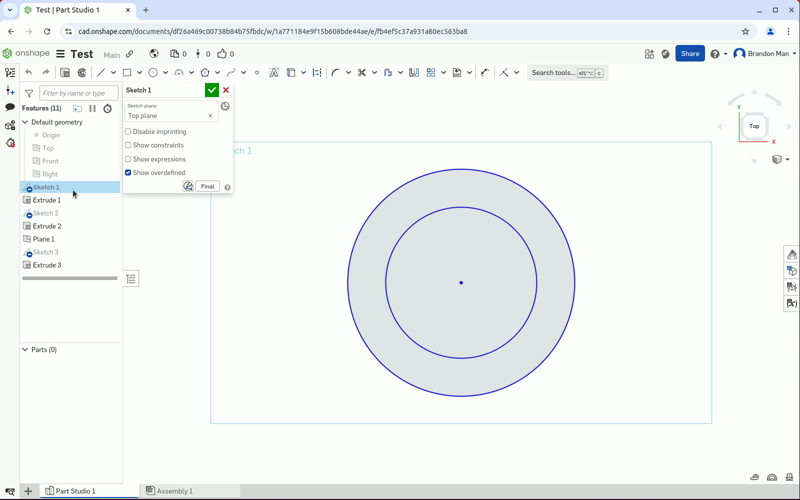
mouse_move(229, 92)
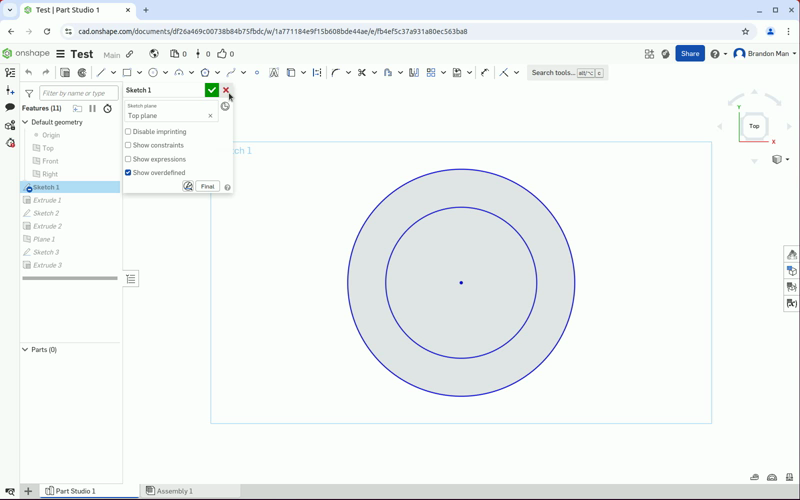
click(229, 92)
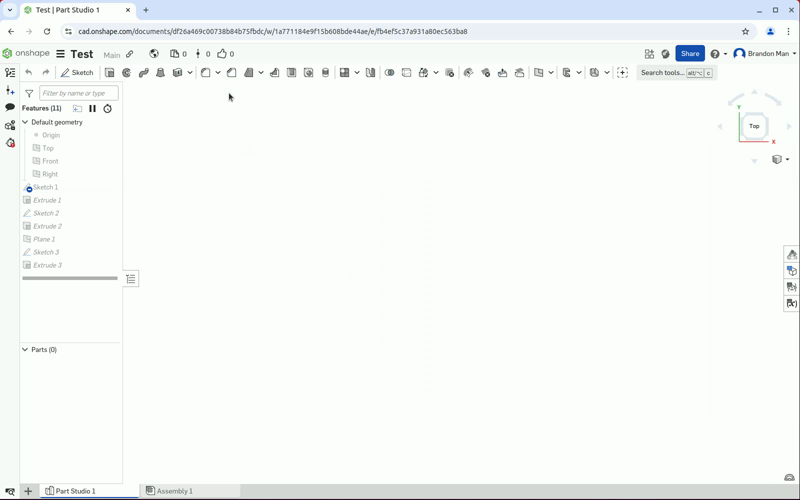
key(shift+s)
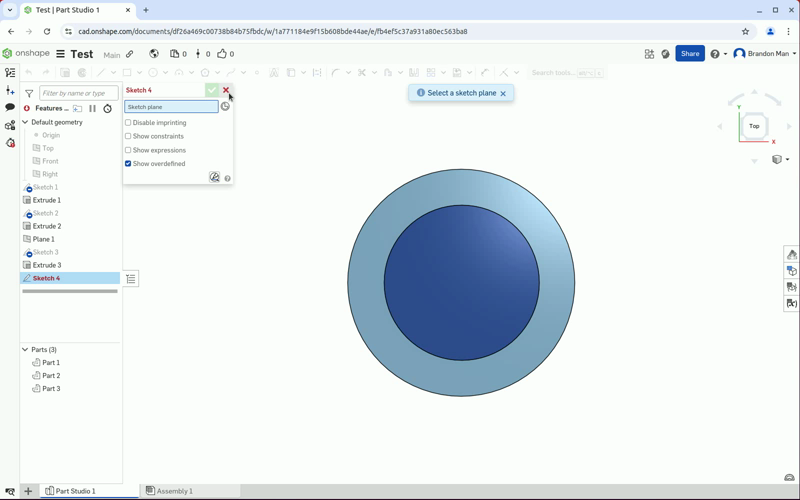
mouse_move(73, 241)
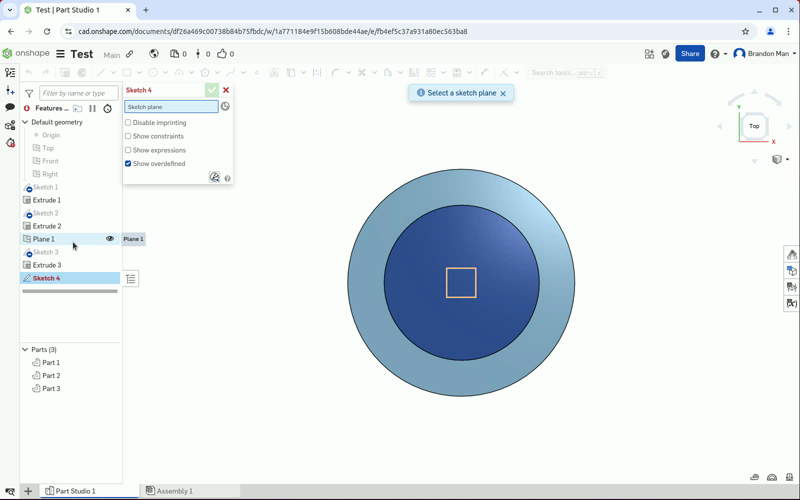
click(73, 241)
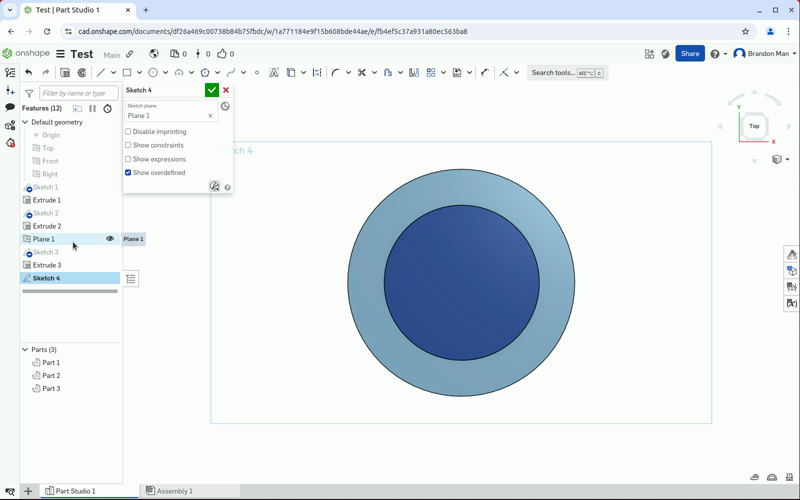
mouse_move(73, 352)
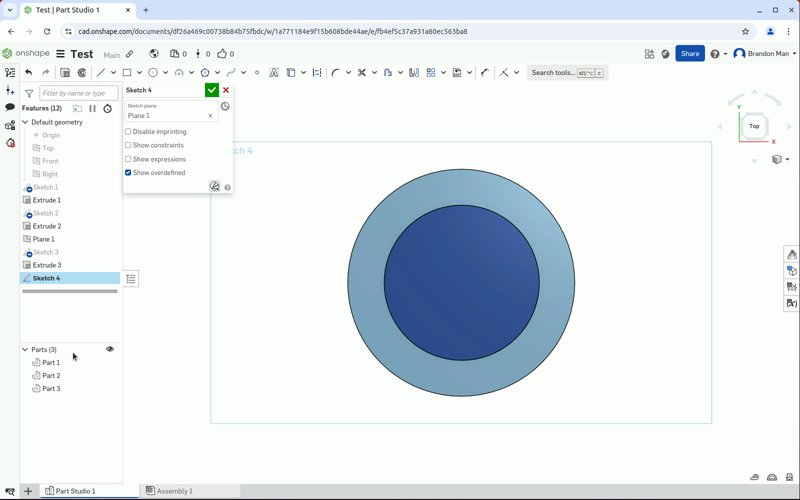
key(y)
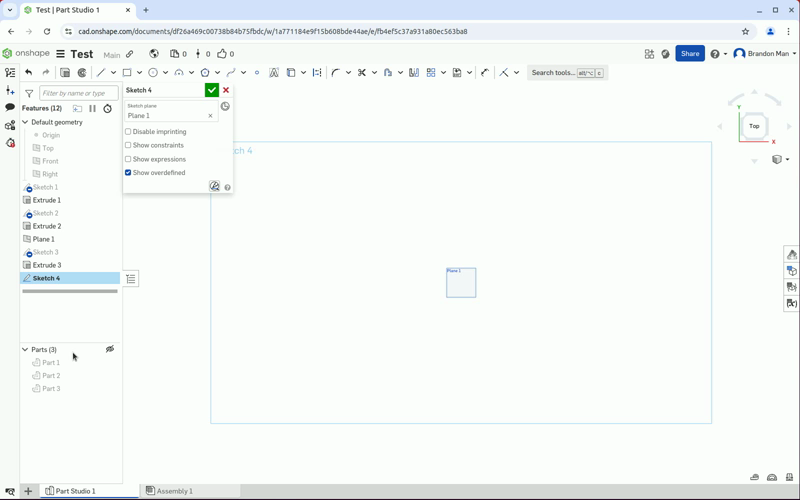
key(c)
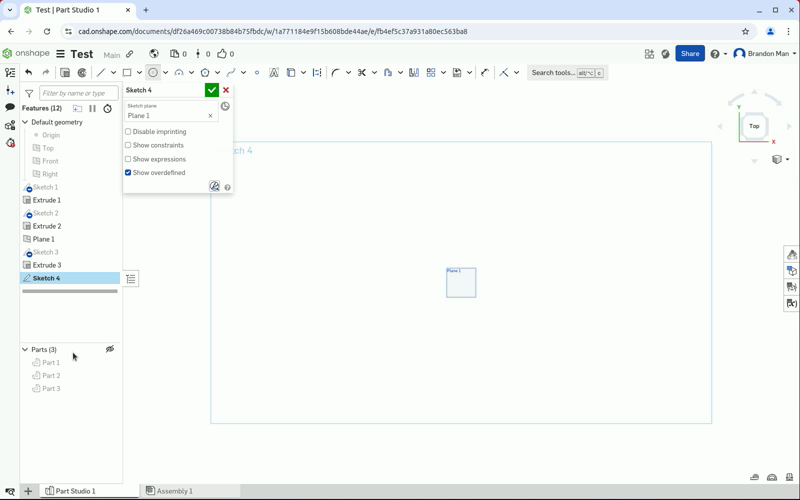
key_down(shift)
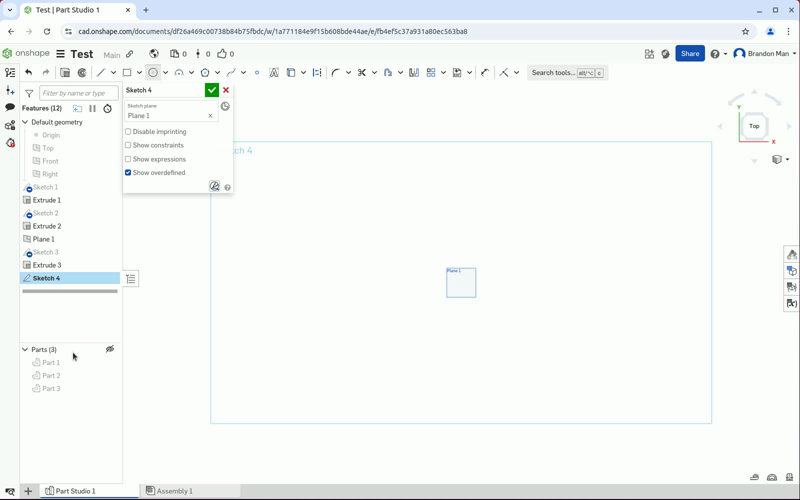
mouse_move(460, 189)
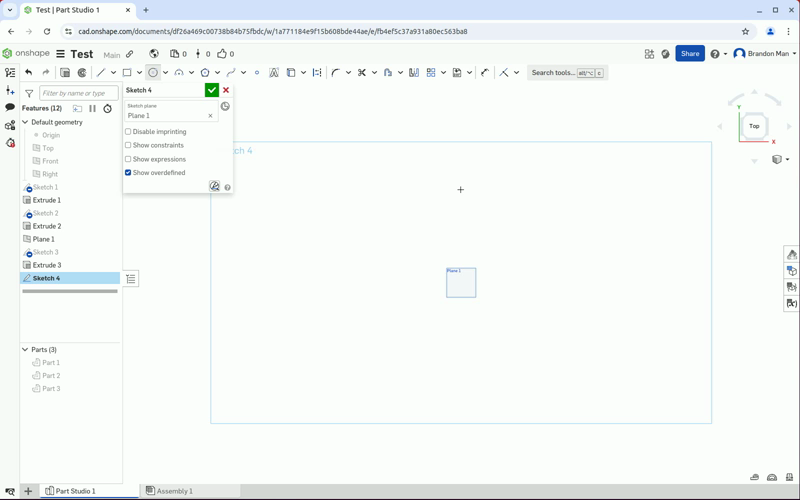
click(460, 189)
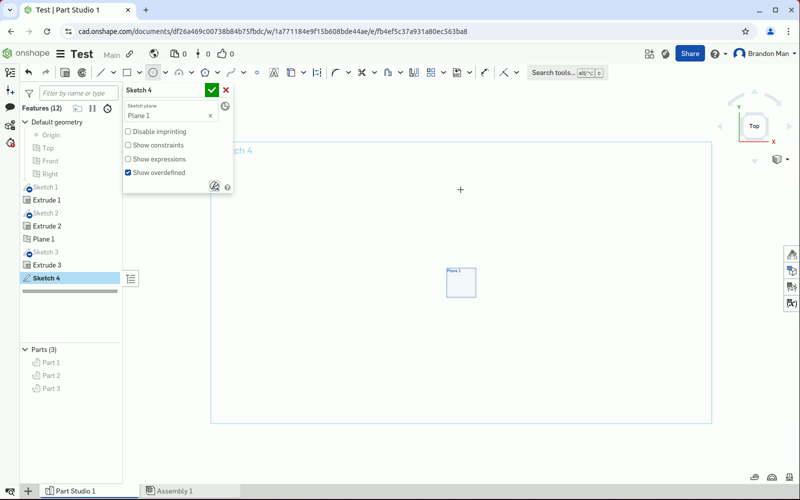
key_up(shift)
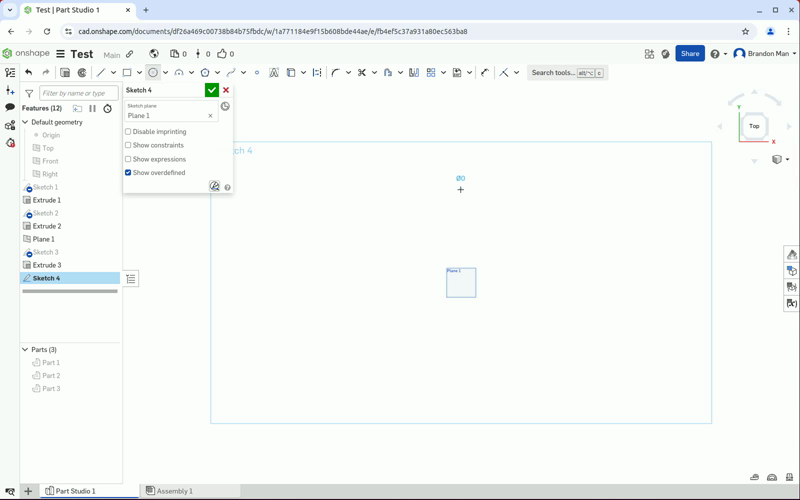
mouse_move(471, 189)
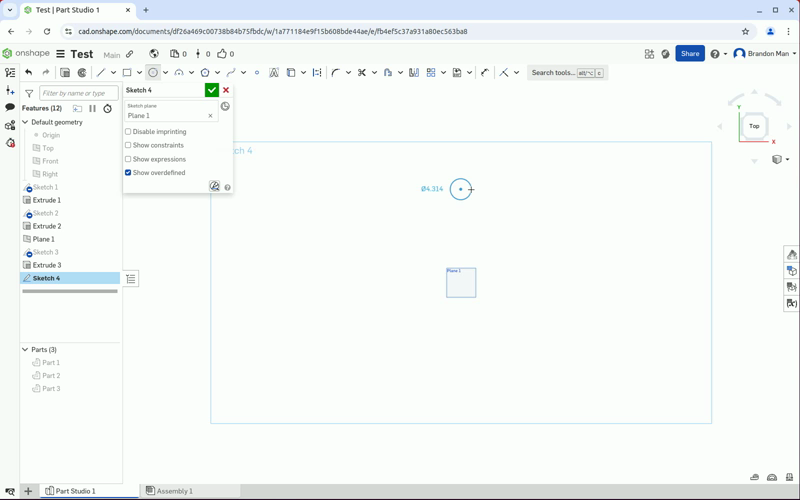
click(471, 189)
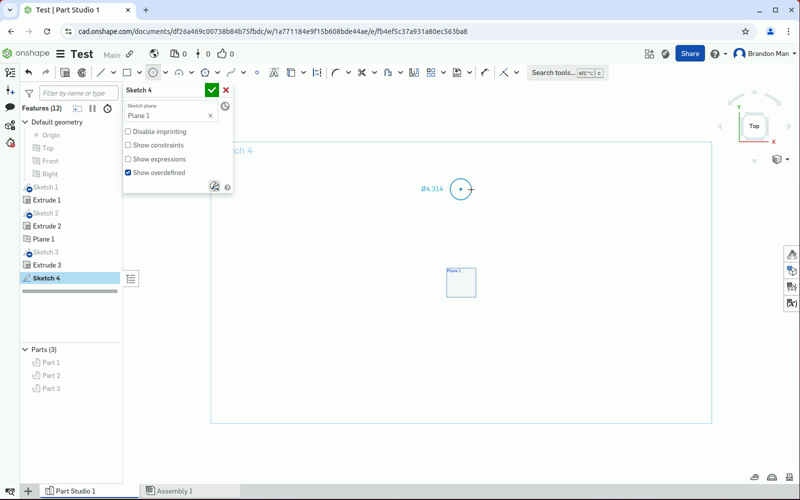
key(esc)
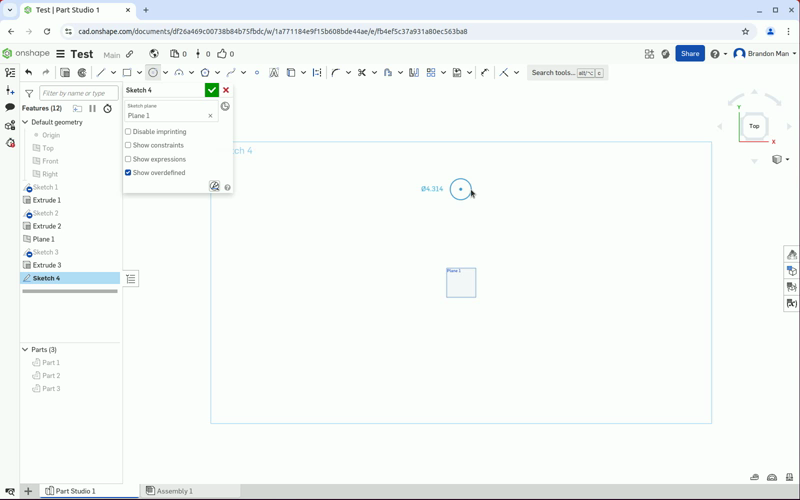
mouse_move(455, 193)
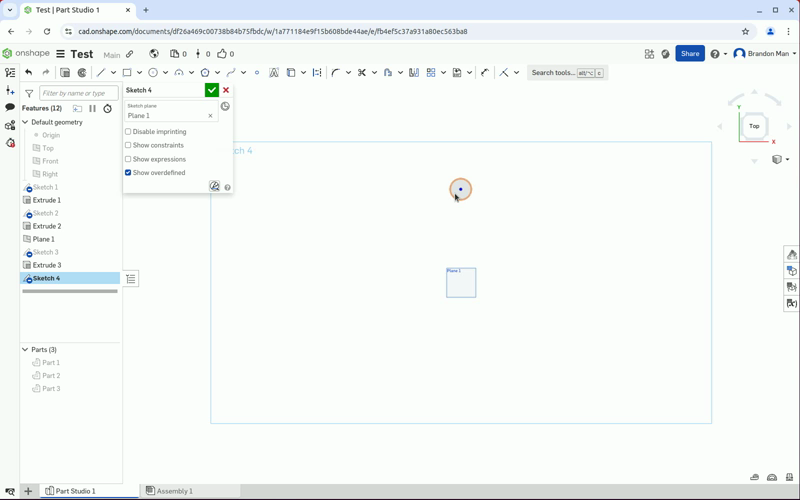
scroll(6)
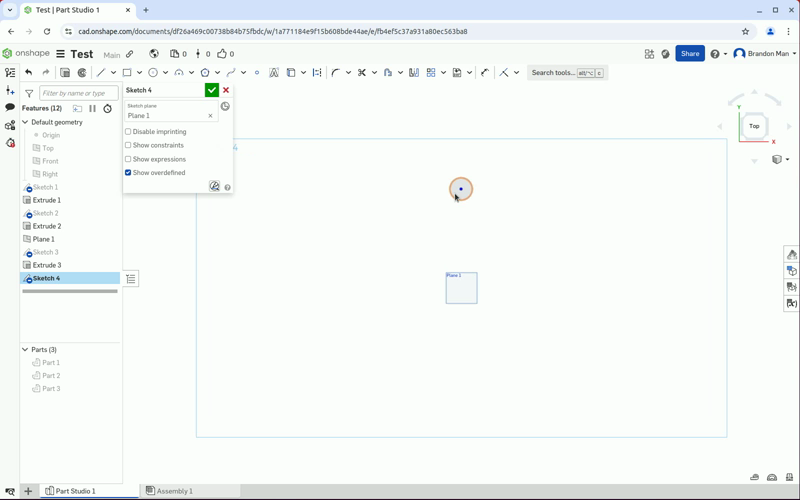
scroll(6)
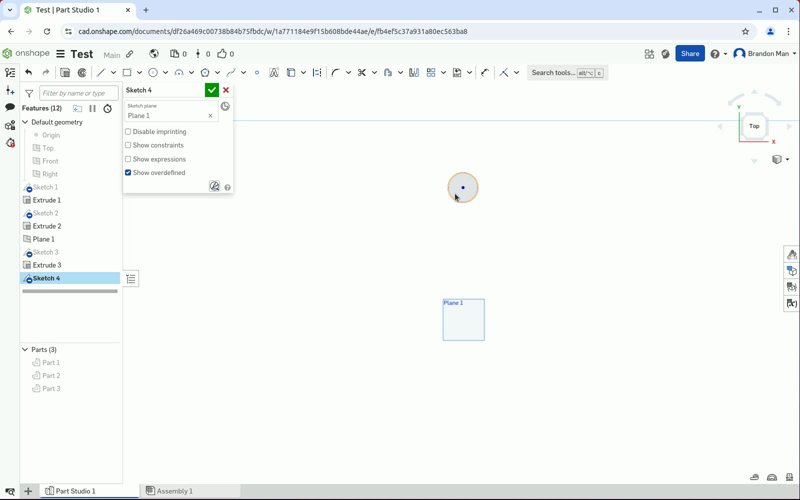
scroll(6)
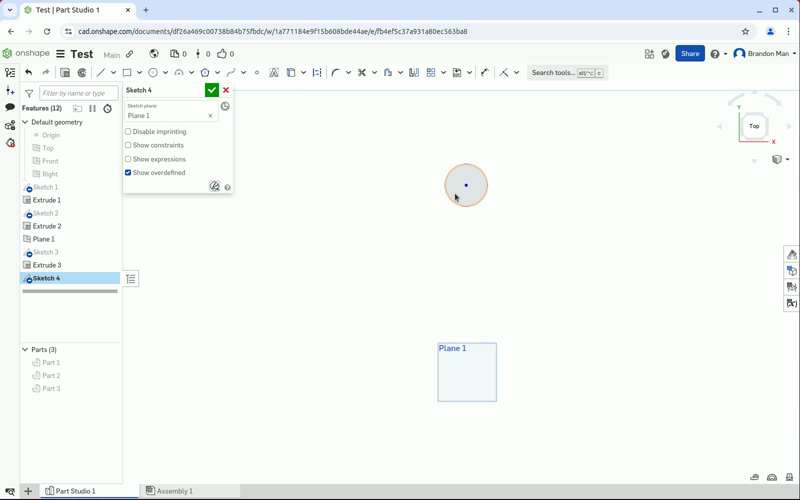
scroll(6)
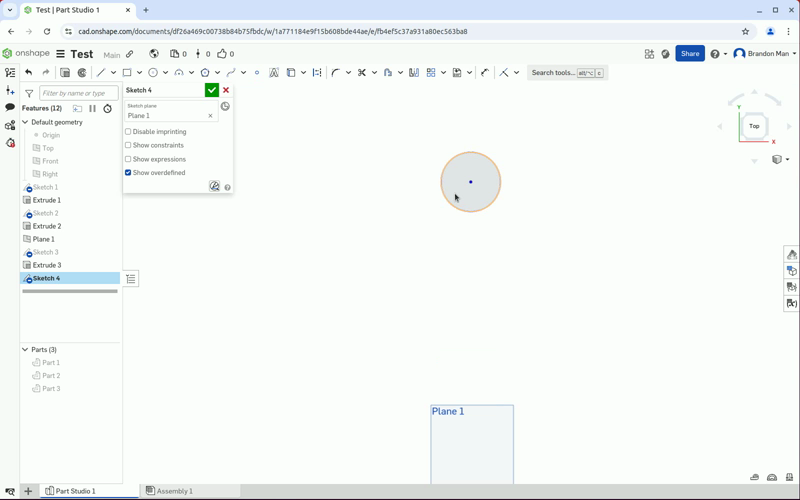
scroll(6)
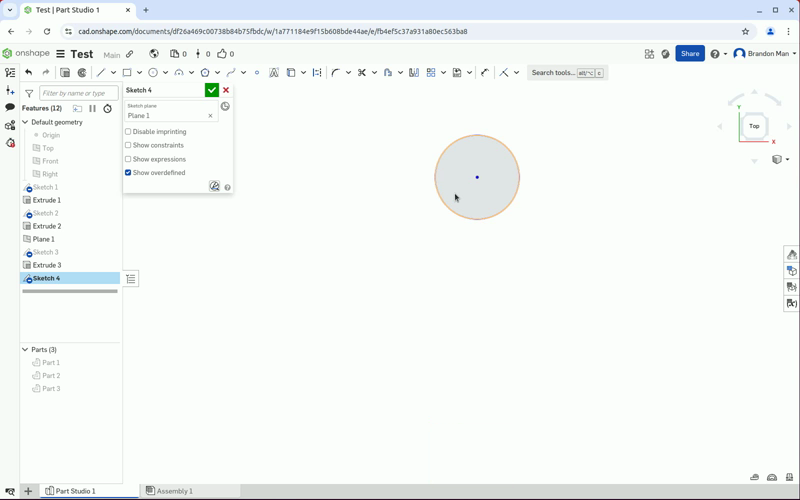
scroll(6)
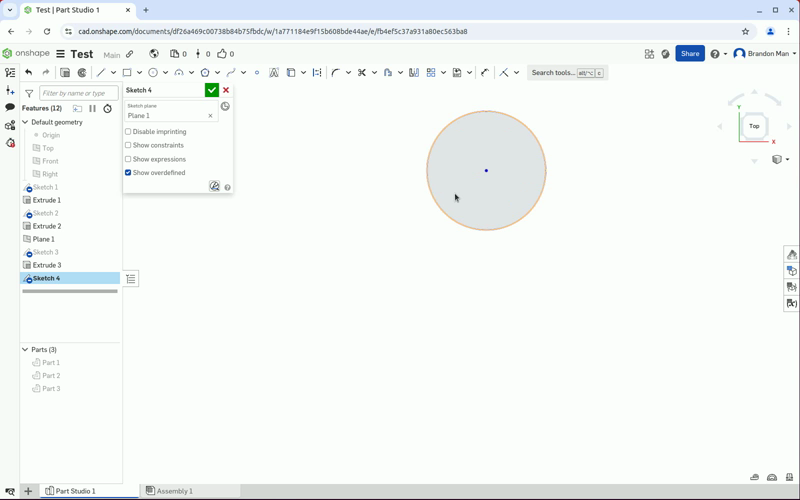
scroll(6)
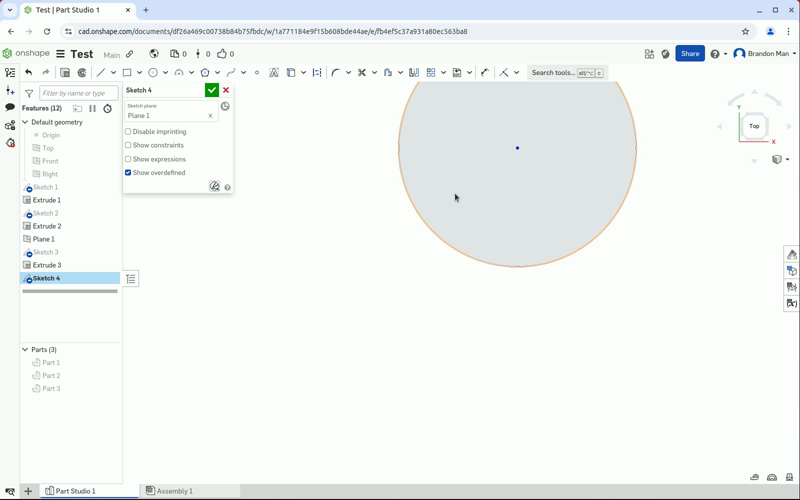
click(455, 193)
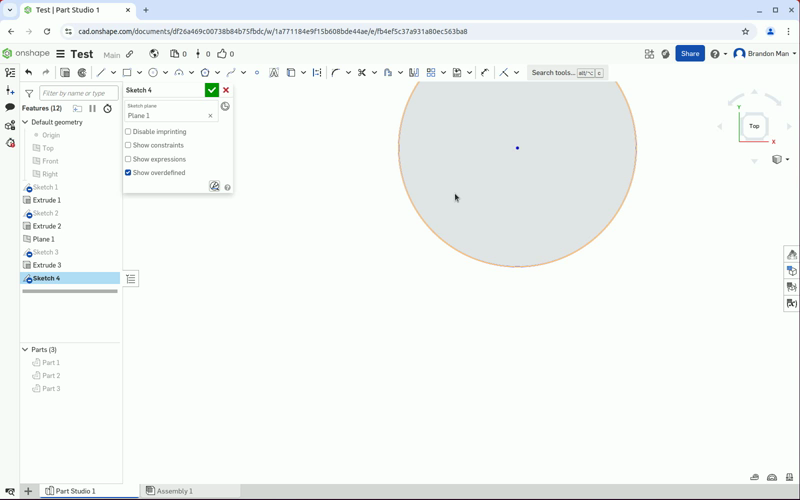
scroll(-6)
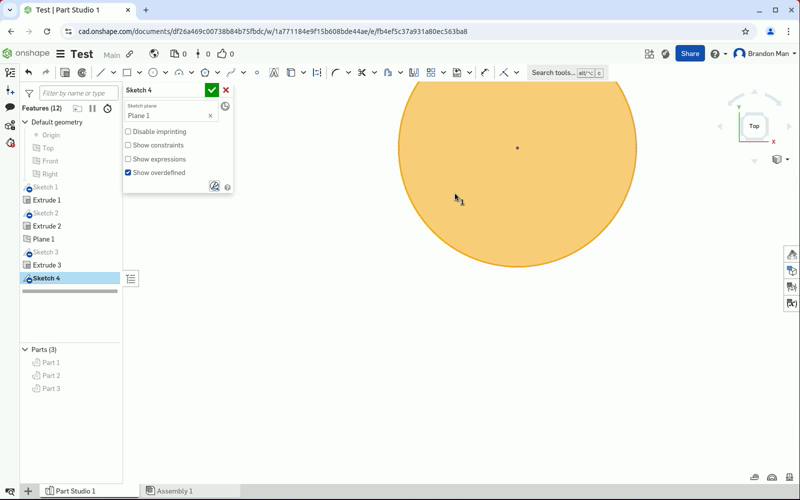
scroll(-6)
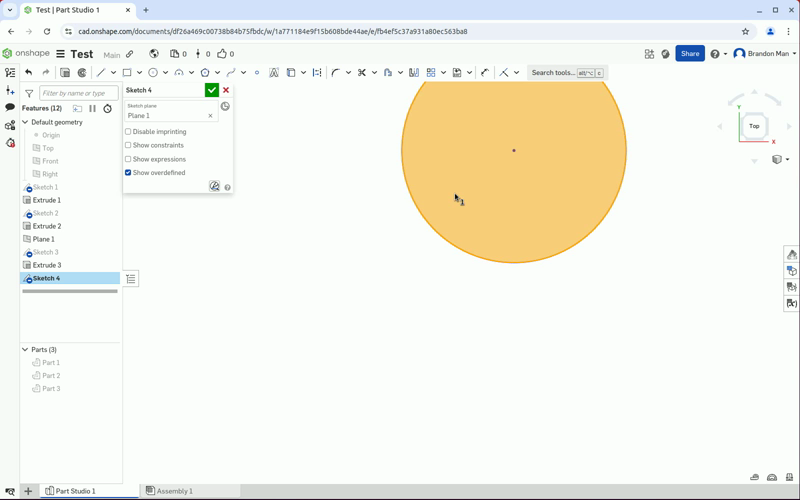
scroll(-6)
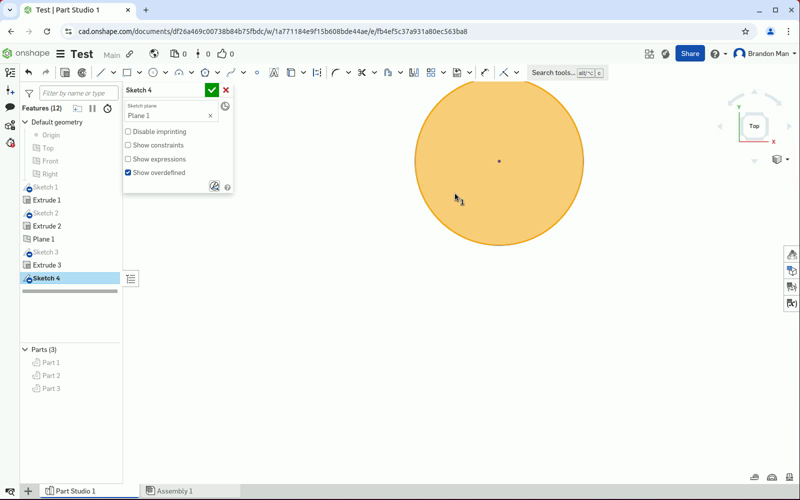
scroll(-6)
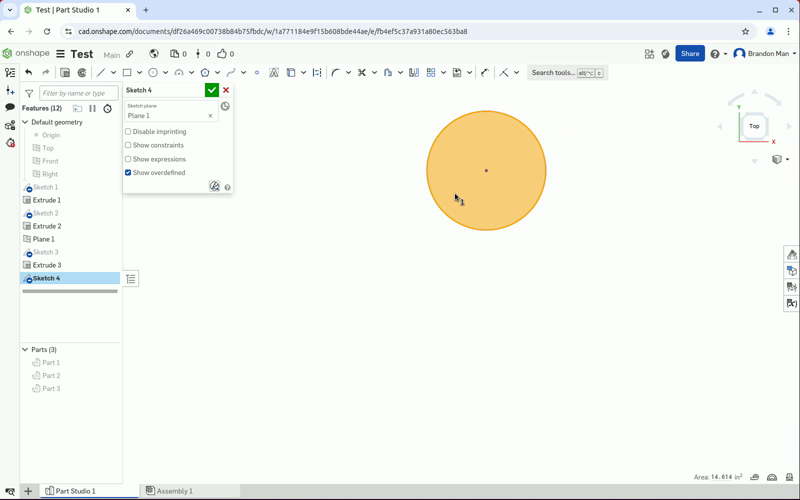
scroll(-6)
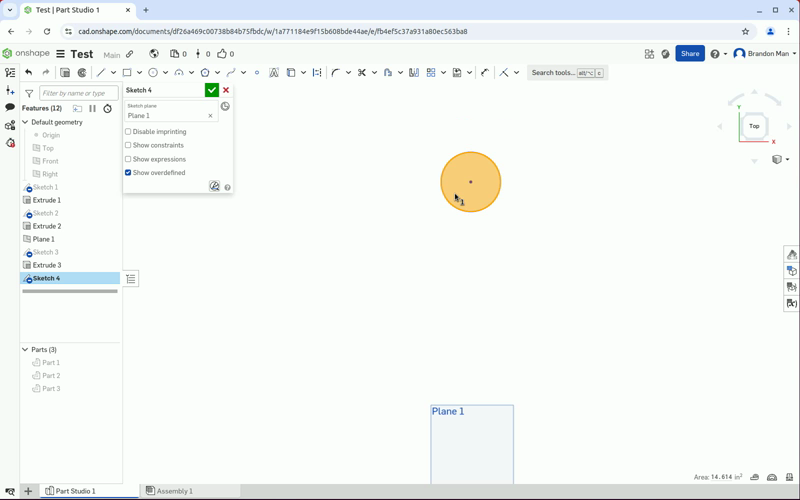
scroll(-6)
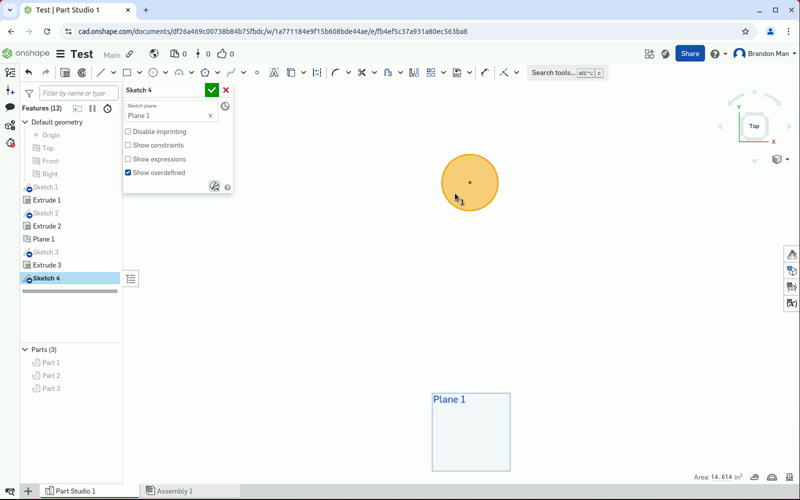
scroll(-6)
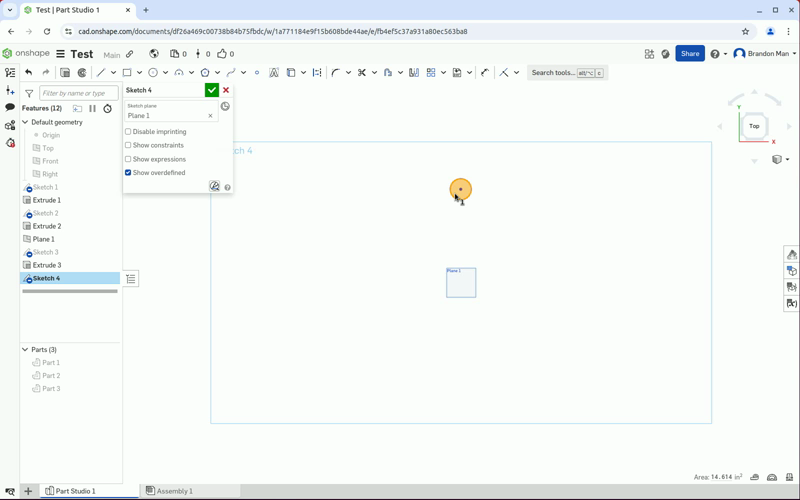
mouse_move(73, 352)
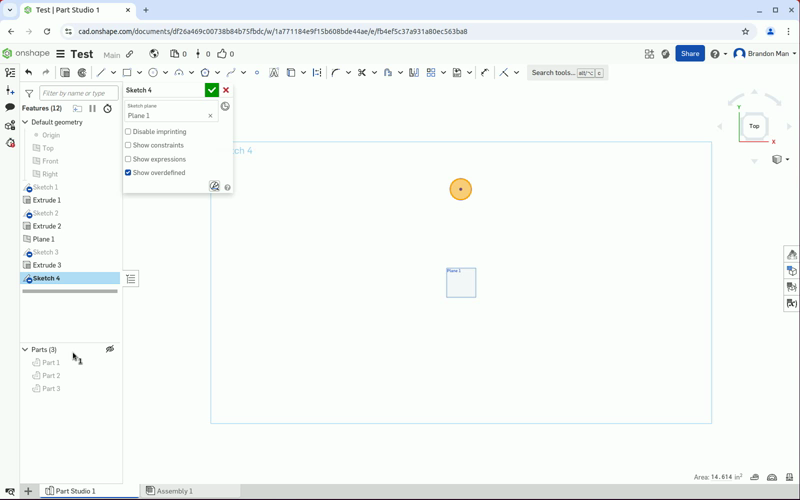
key(shift+y)
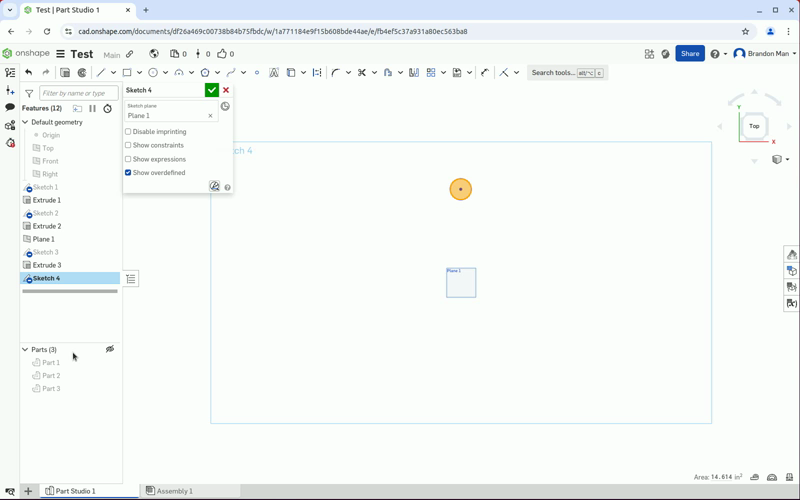
key(shift+e)
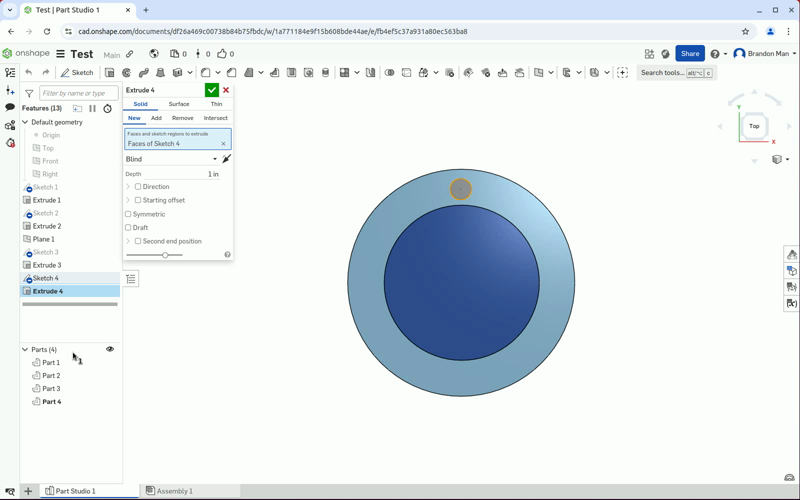
mouse_move(143, 106)
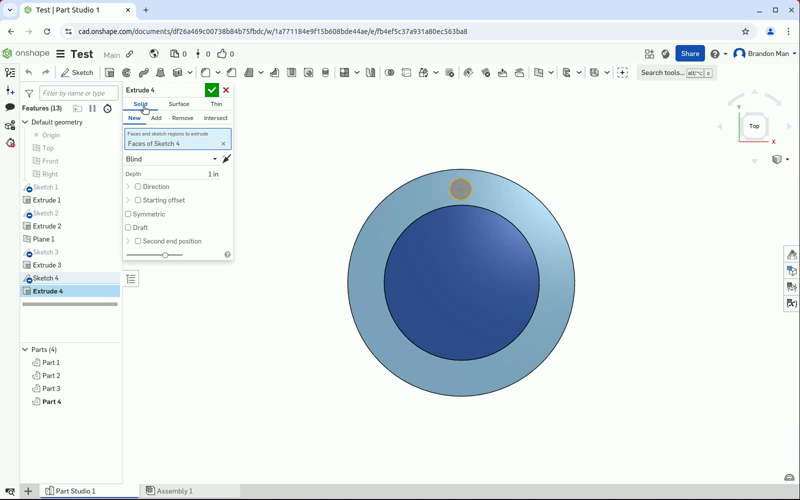
click(143, 106)
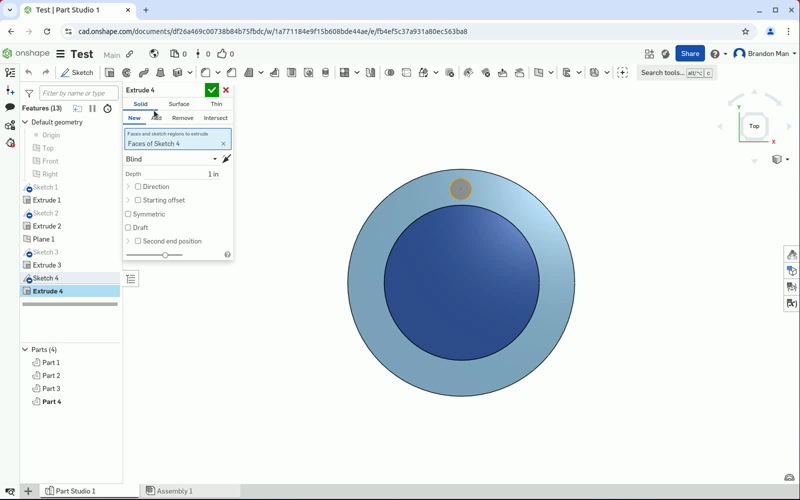
mouse_move(186, 120)
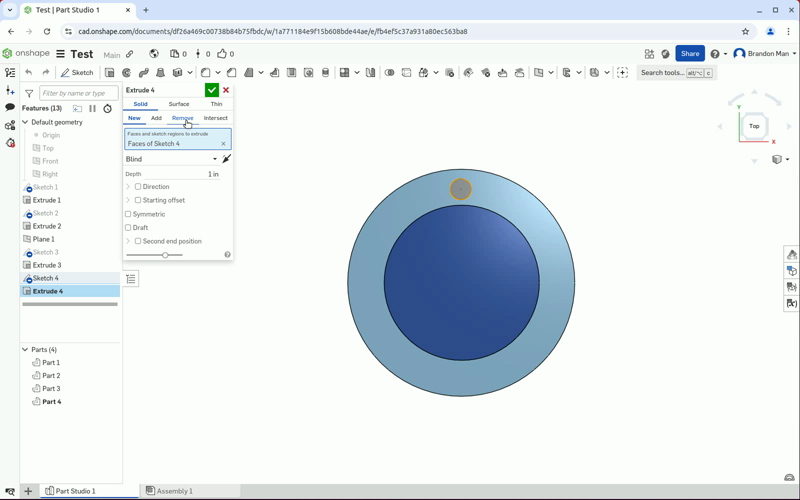
click(186, 120)
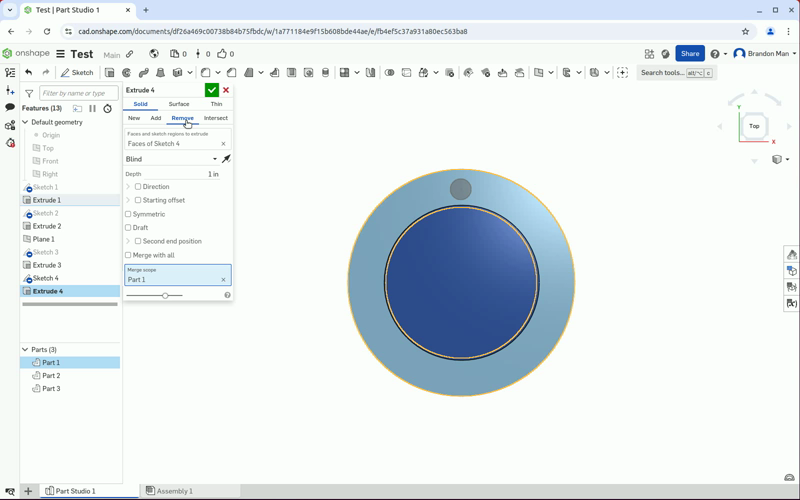
key(tab, 4)
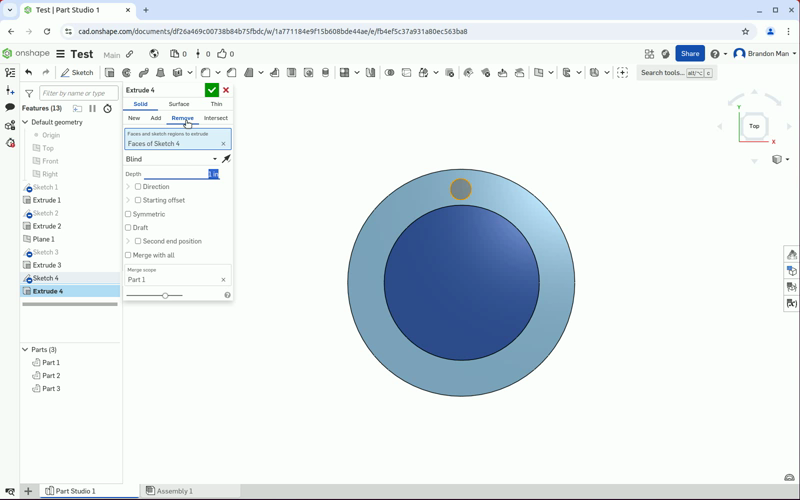
text(30.811)
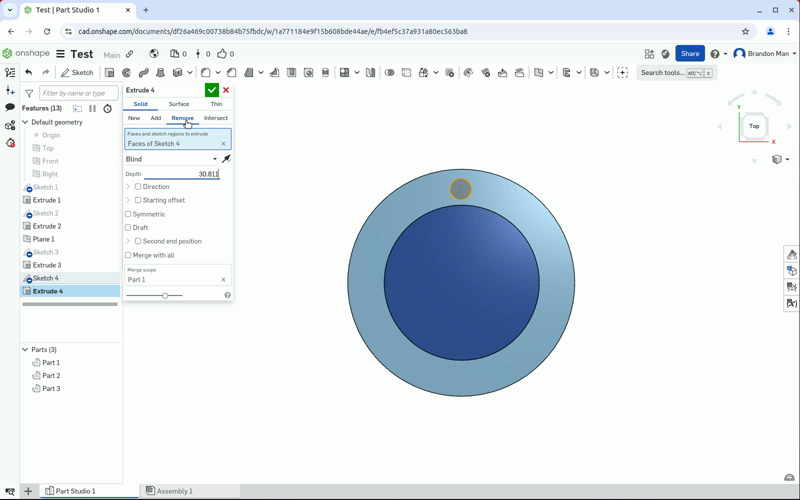
key(tab, 6)
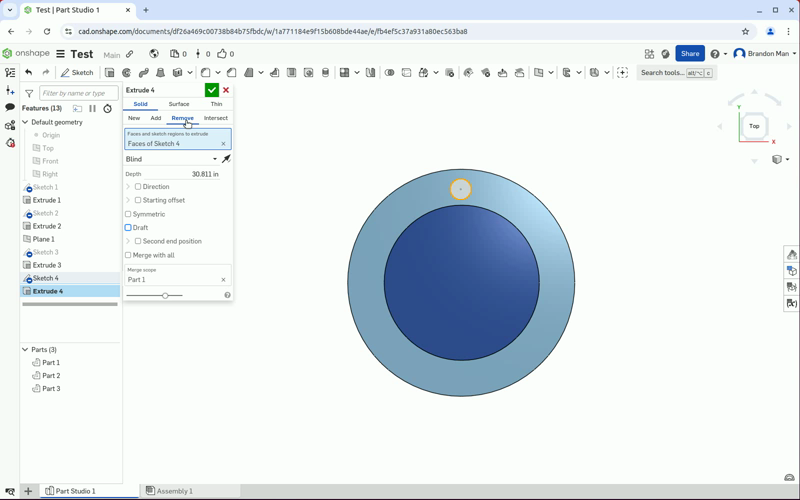
key(space)
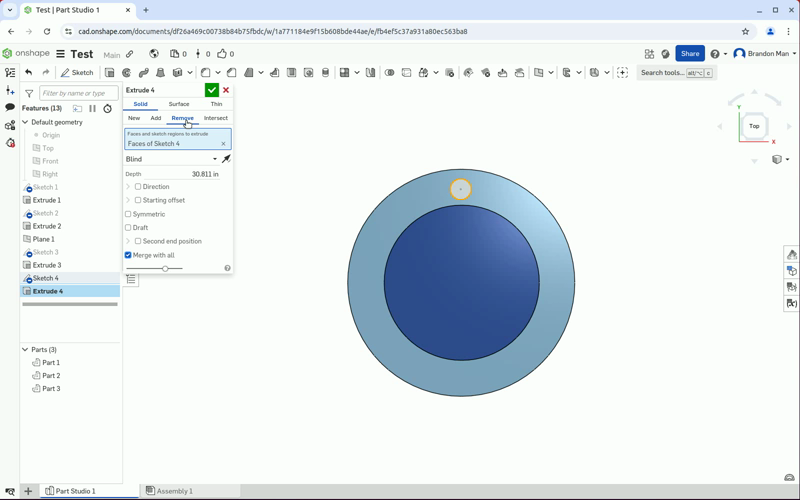
key(enter)
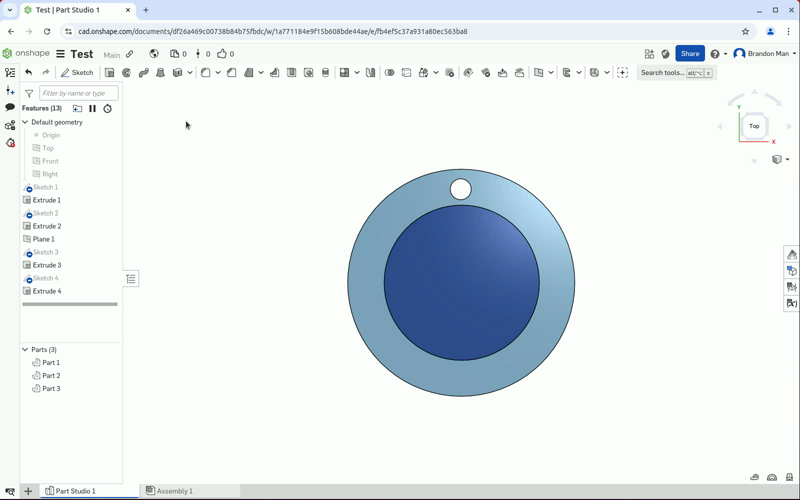
key(shift+h)
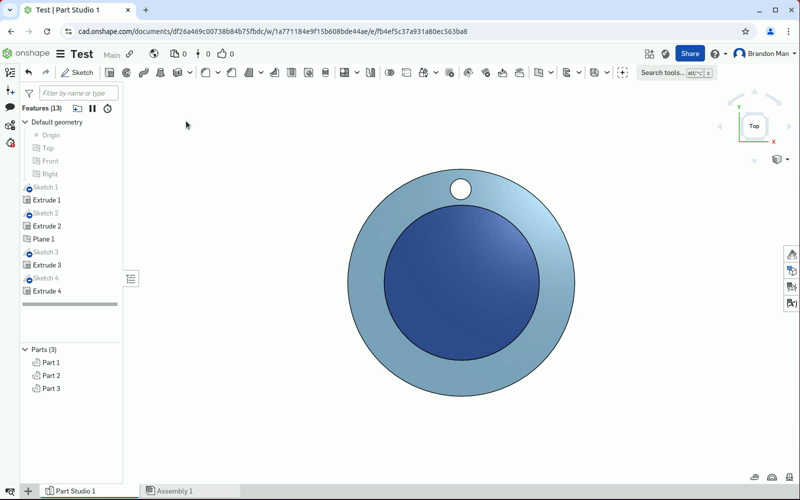
key(shift+h)
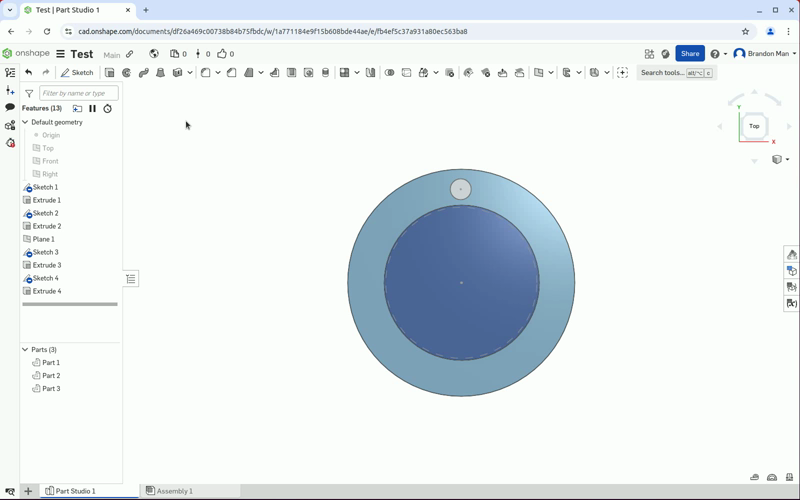
key(shift+7)
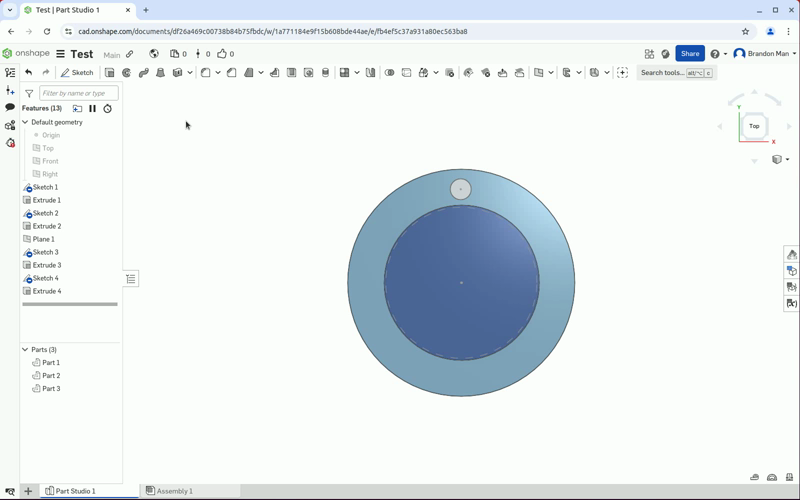
key(up, 3)
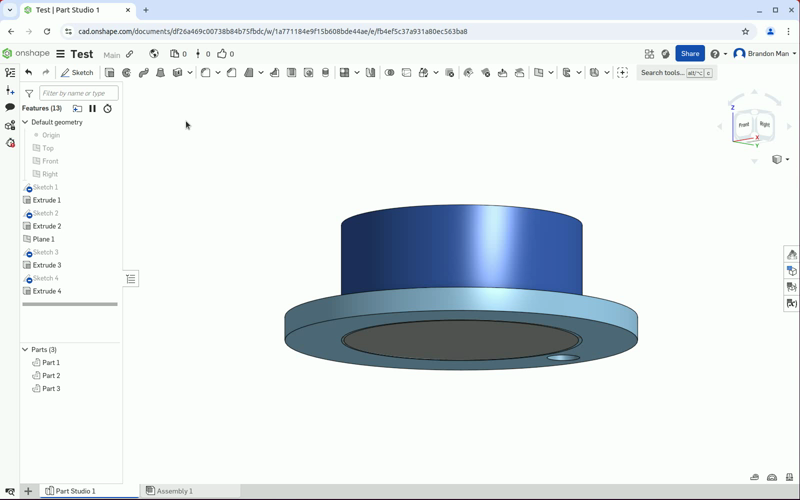
key(left, 3)
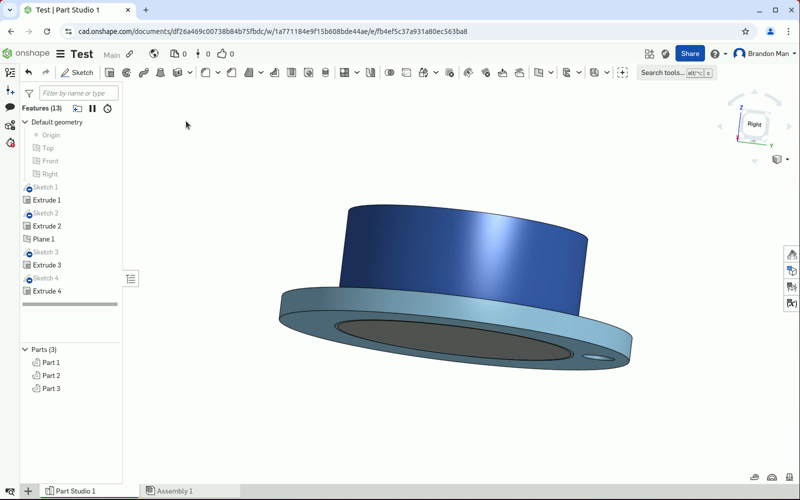
key(right, 3)
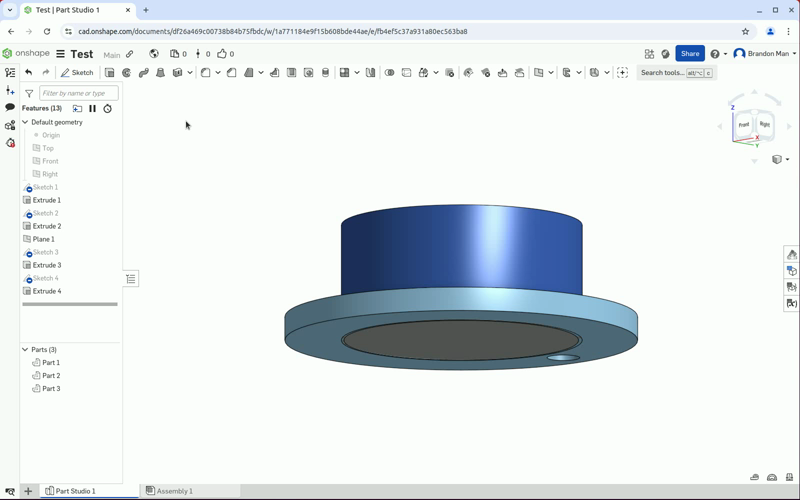
key(down, 3)
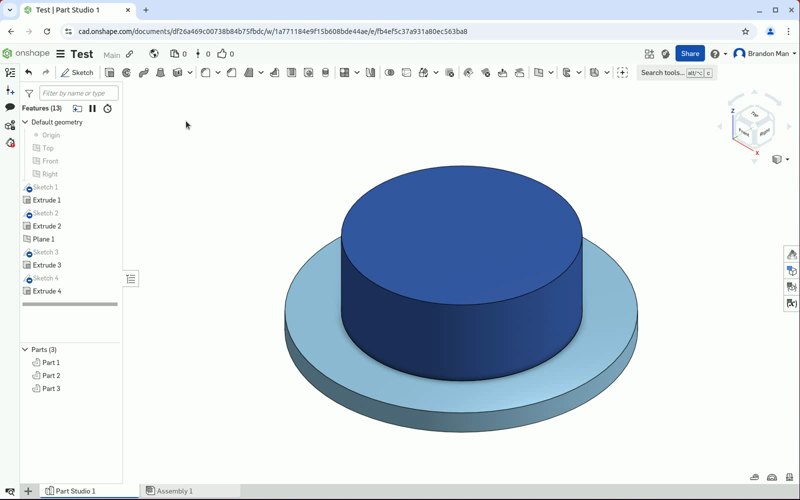
mouse_move(73, 189)
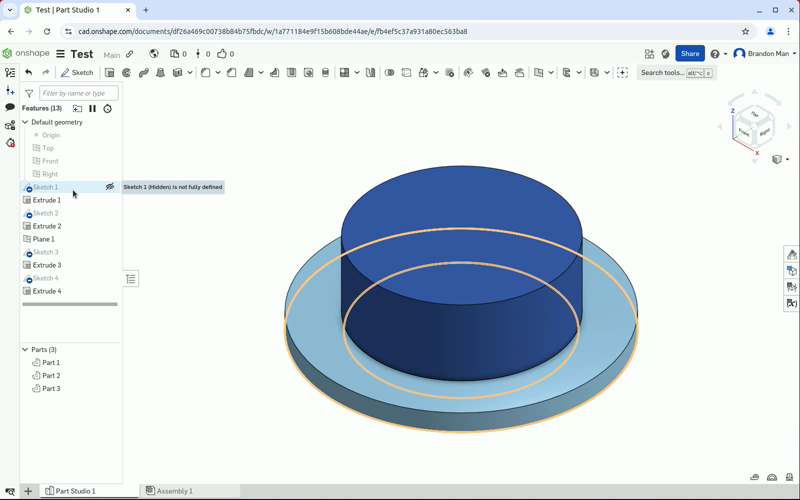
click(73, 189)